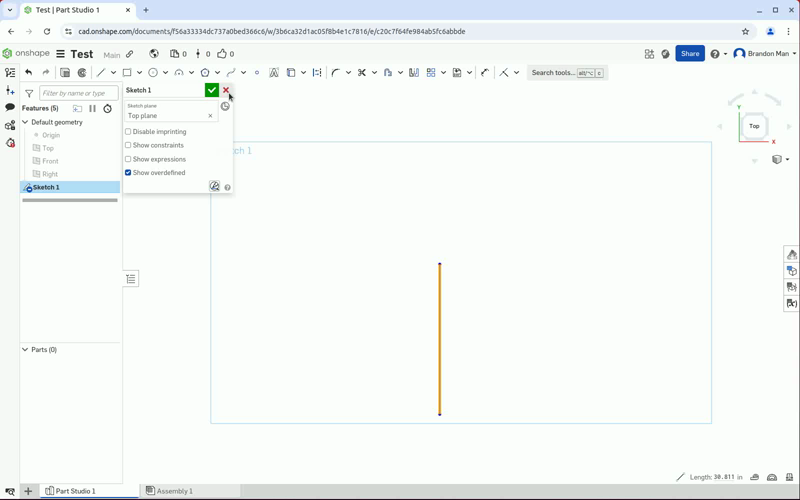
key(shift+h)
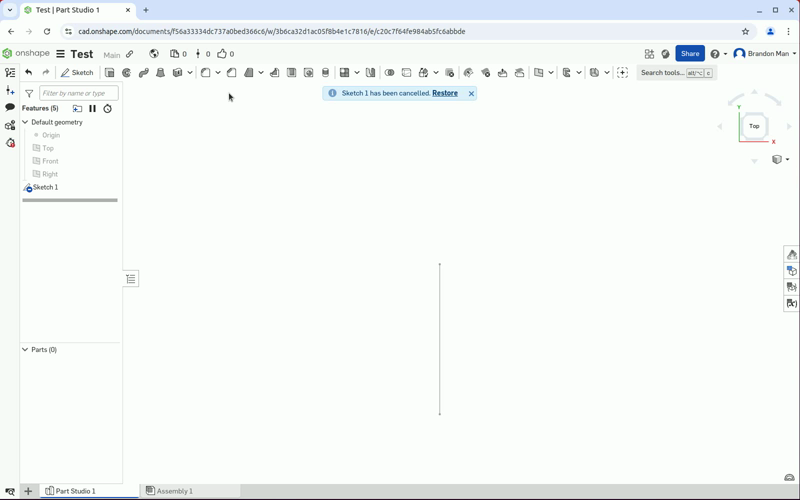
mouse_move(73, 352)
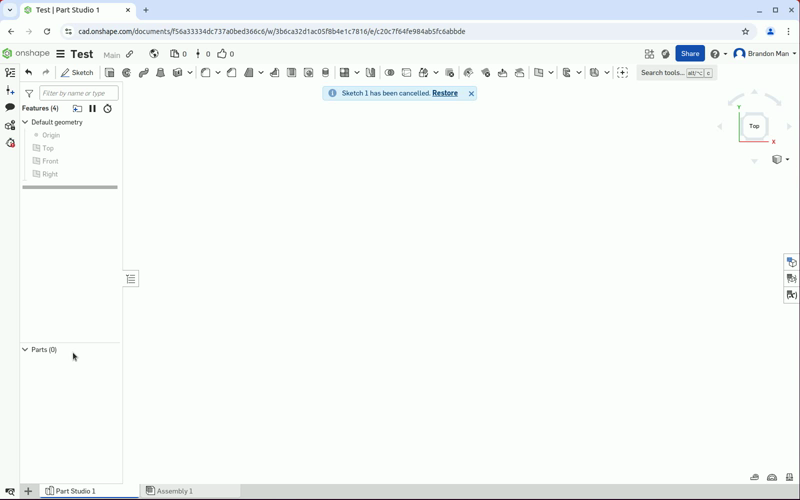
key(y)
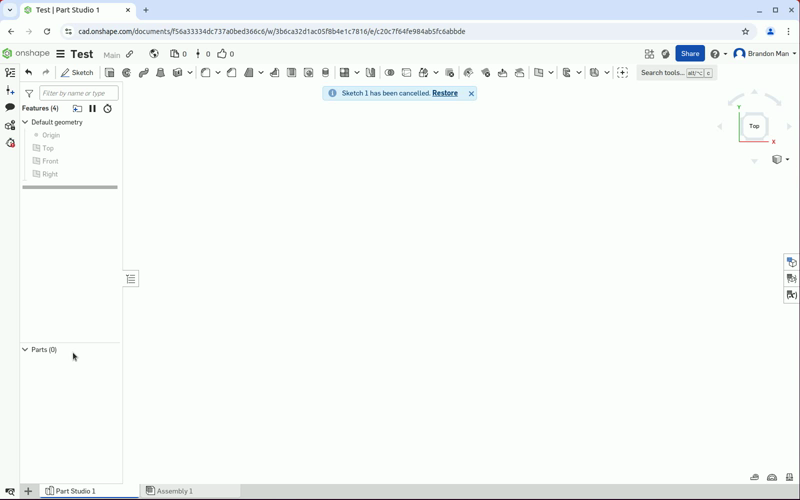
key(shift+p)
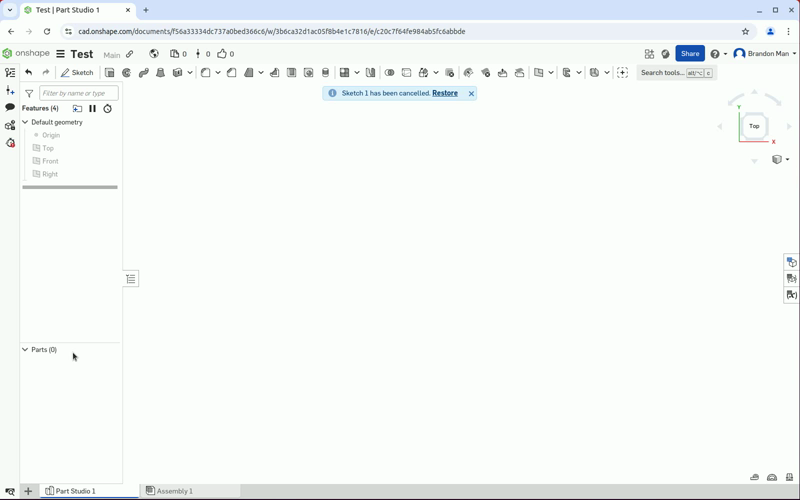
key(space)
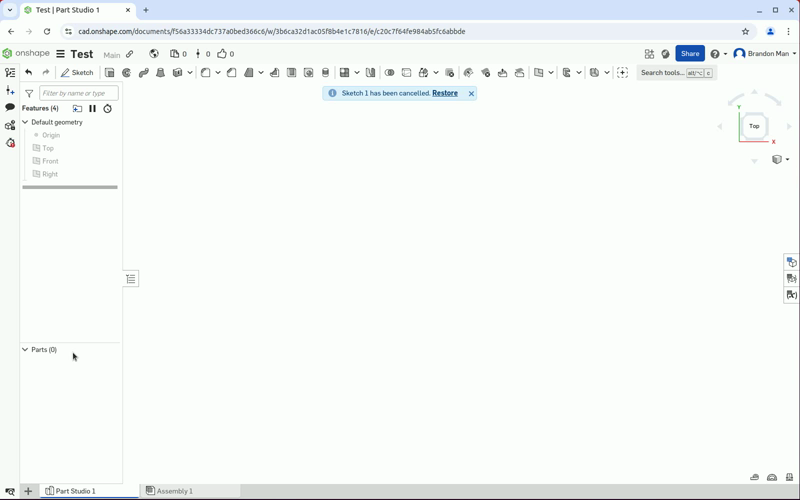
key_down(shift)
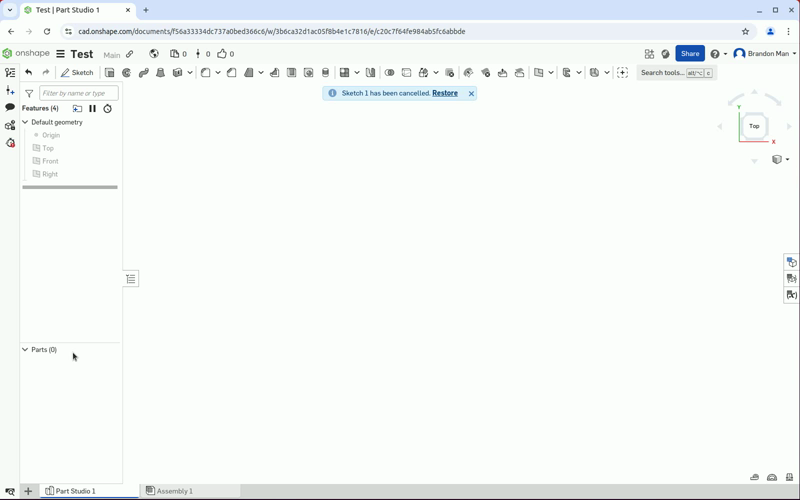
key(up)
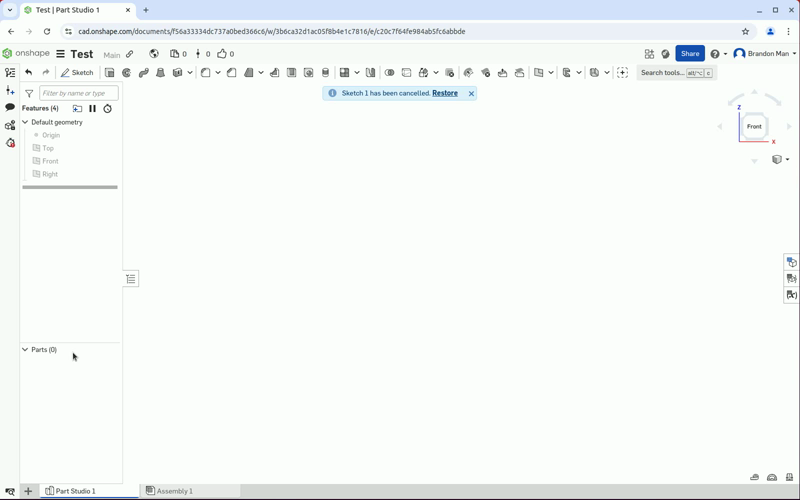
key_up(shift)
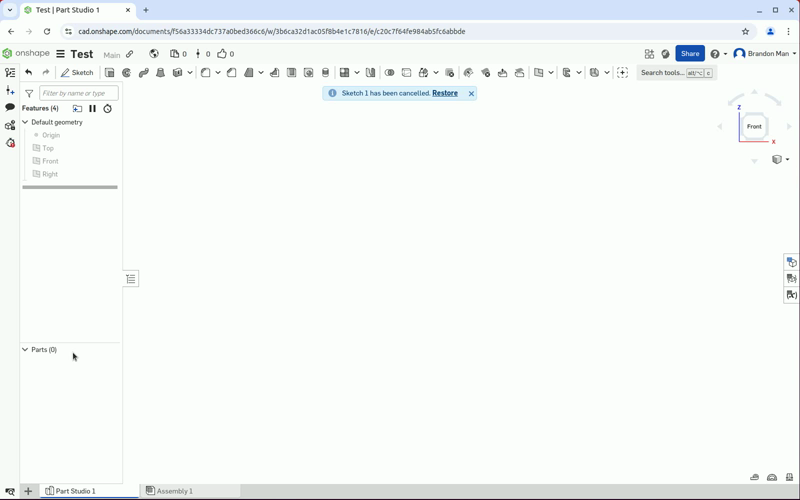
mouse_move(73, 352)
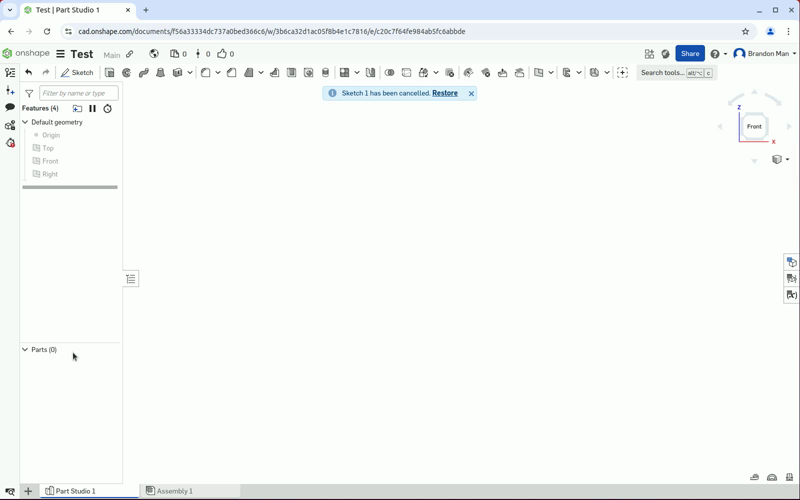
key(shift+y)
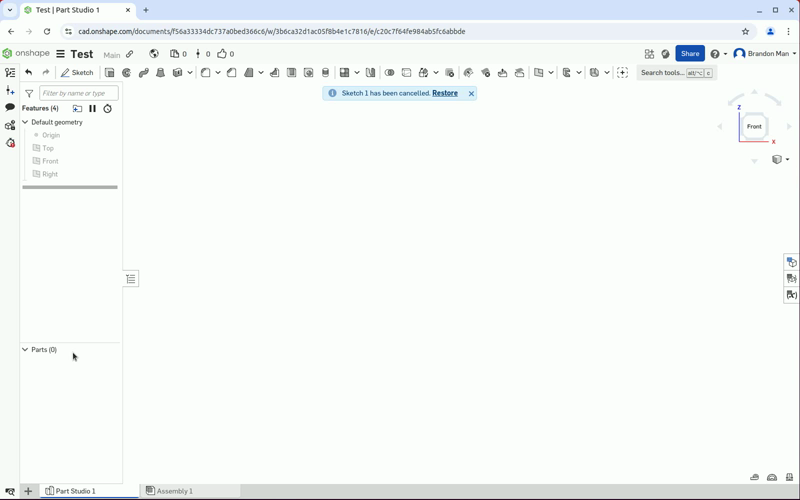
key(shift+s)
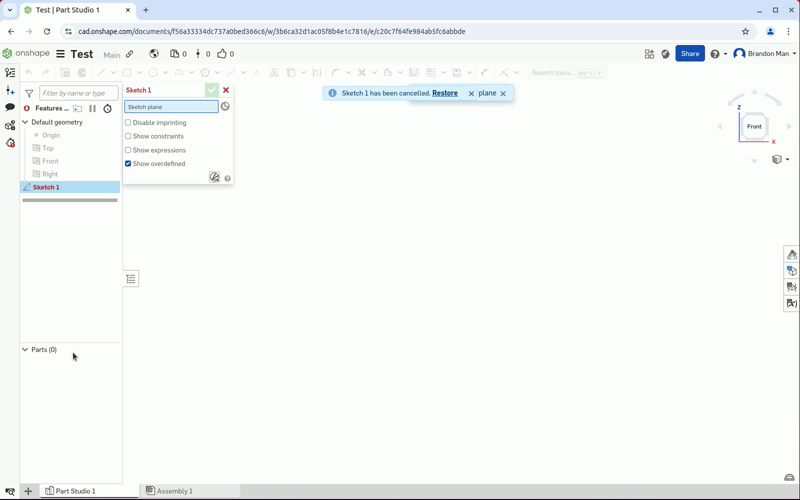
mouse_move(73, 163)
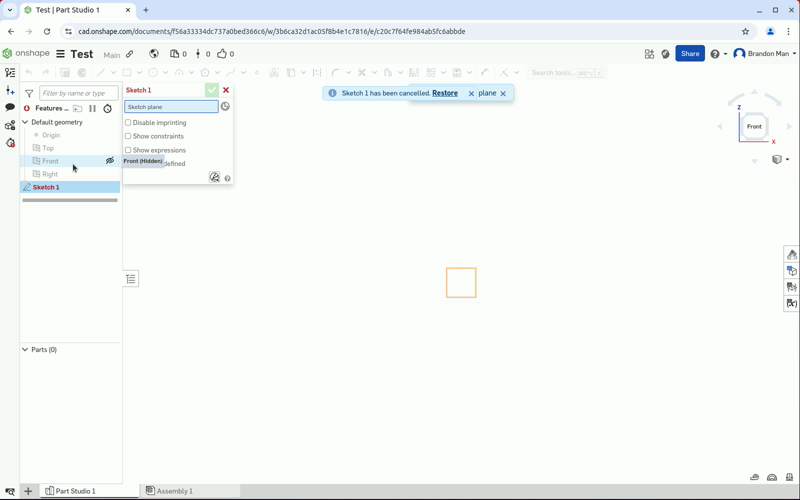
click(73, 163)
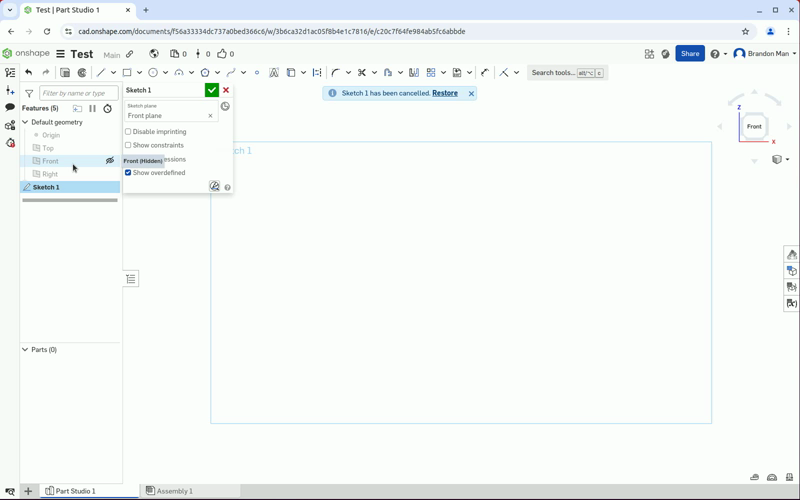
mouse_move(73, 352)
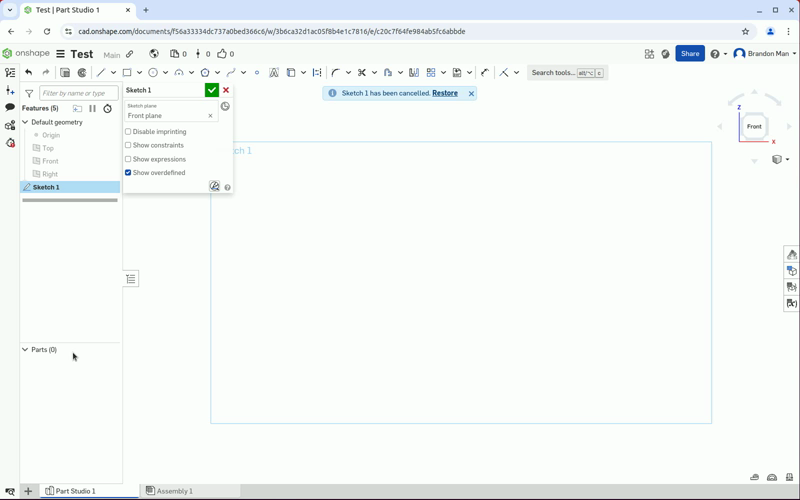
key(y)
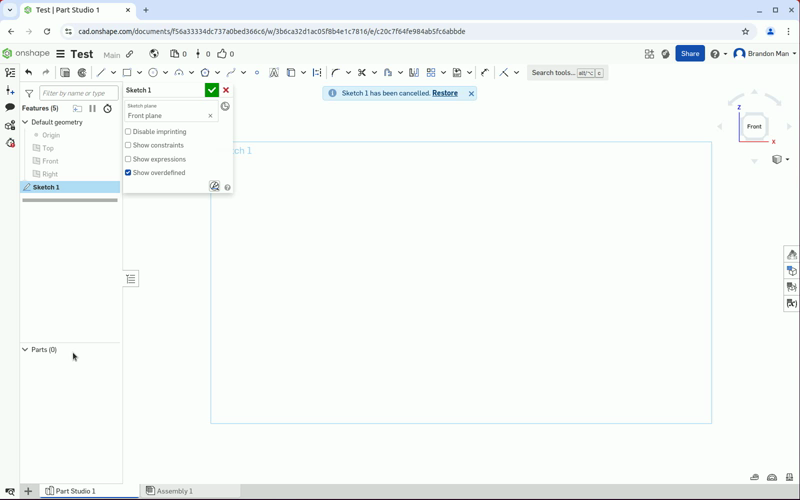
key(l)
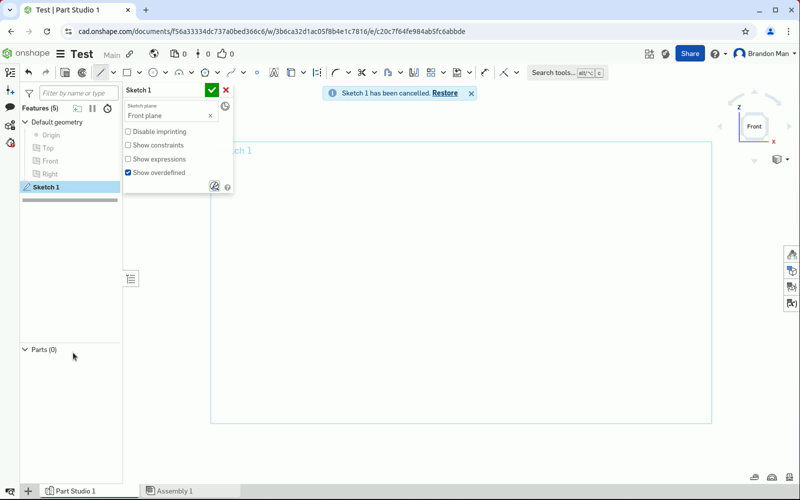
key_down(shift)
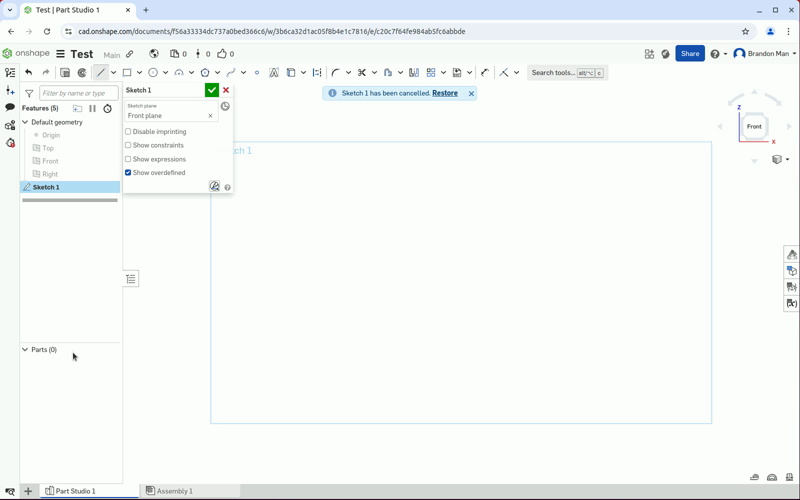
mouse_move(399, 303)
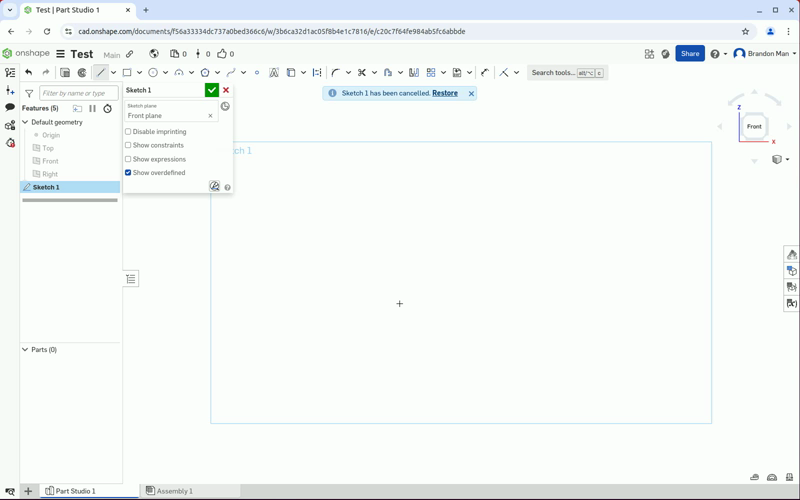
click(399, 303)
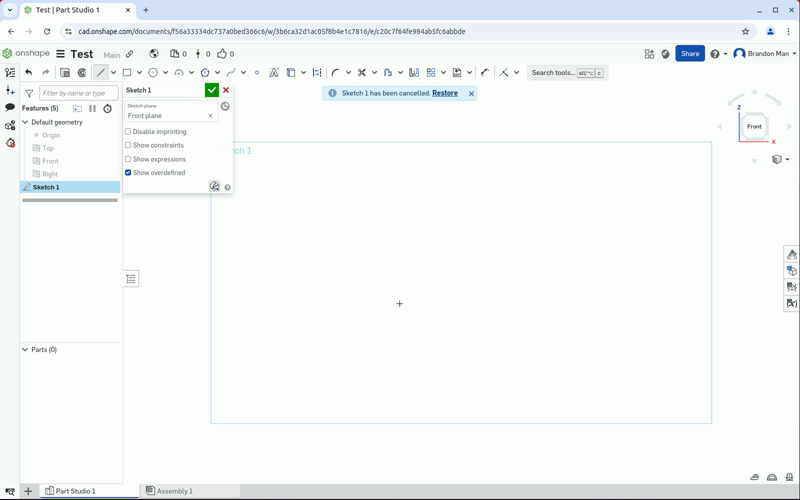
key_up(shift)
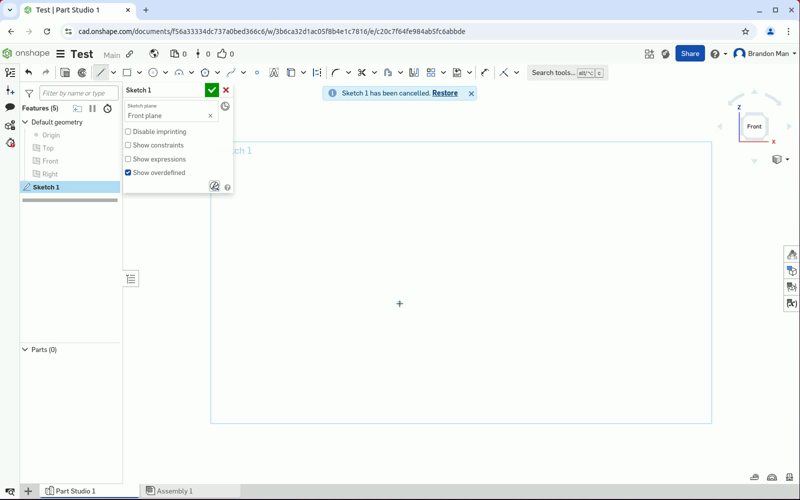
key_down(shift)
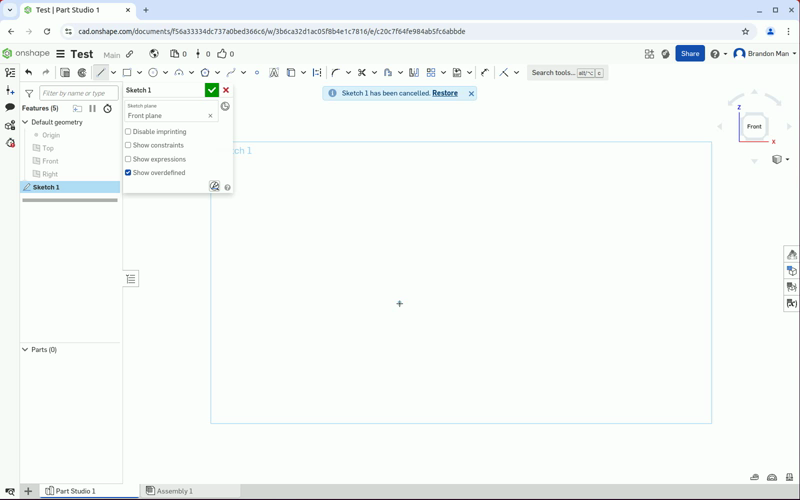
mouse_move(572, 303)
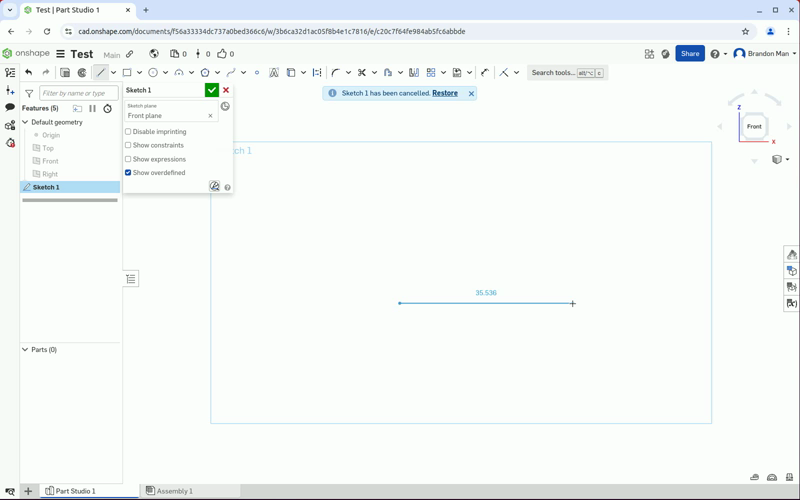
click(572, 303)
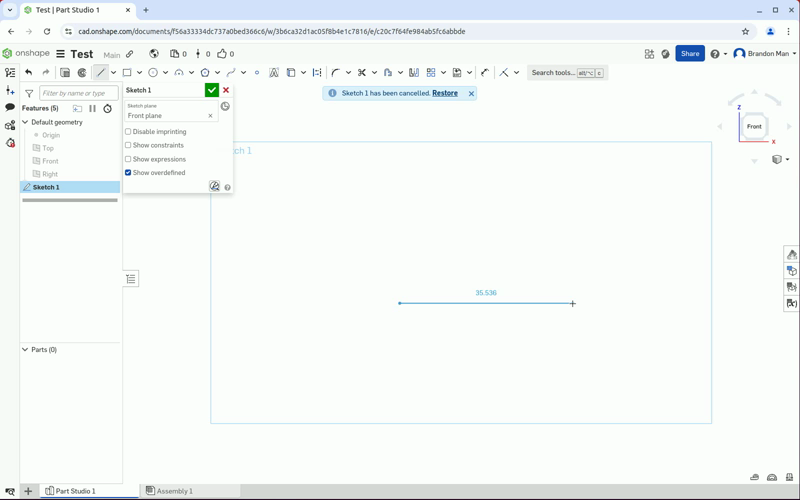
key_up(shift)
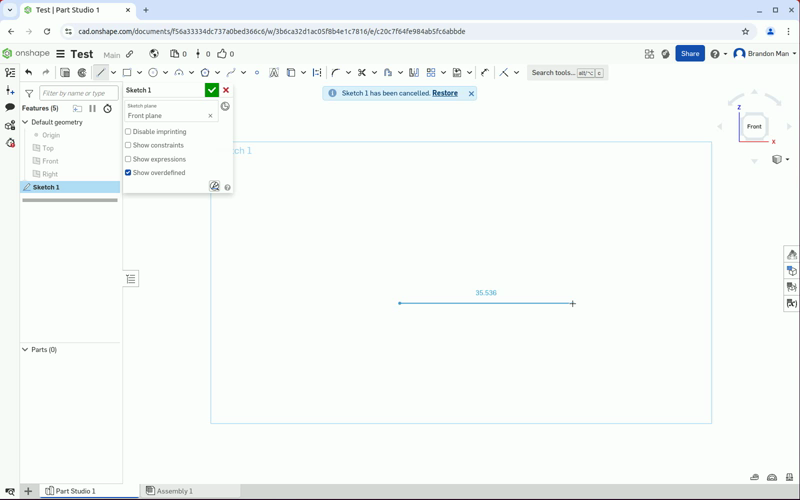
key_down(shift)
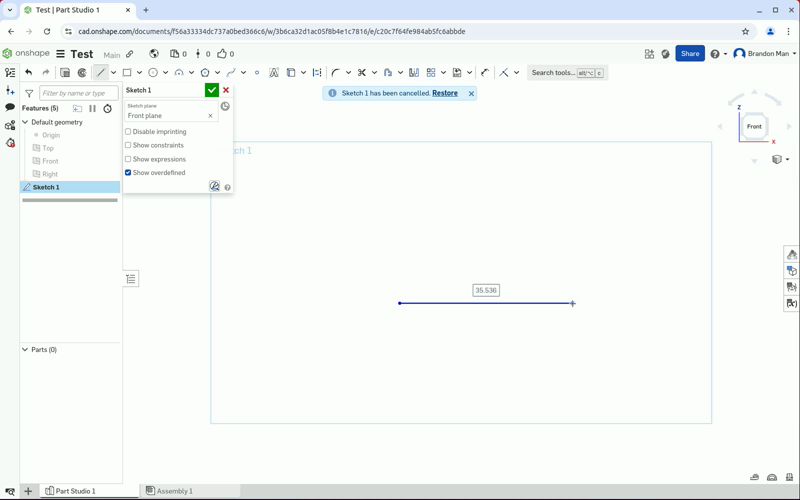
mouse_move(572, 226)
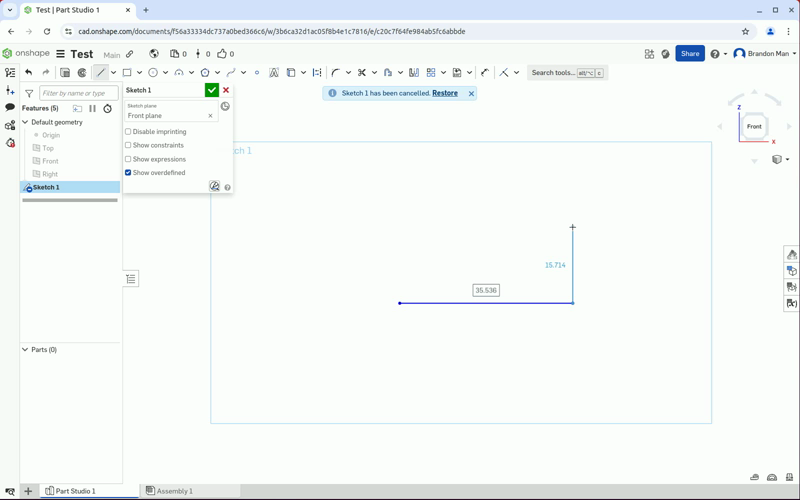
click(572, 226)
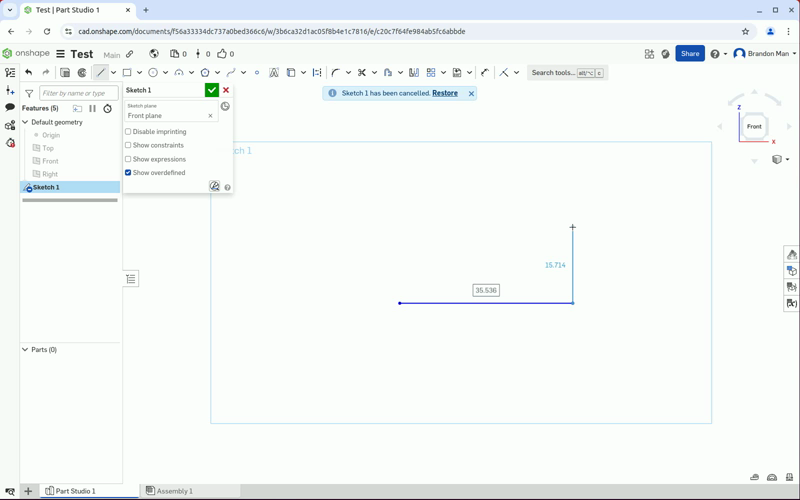
key_up(shift)
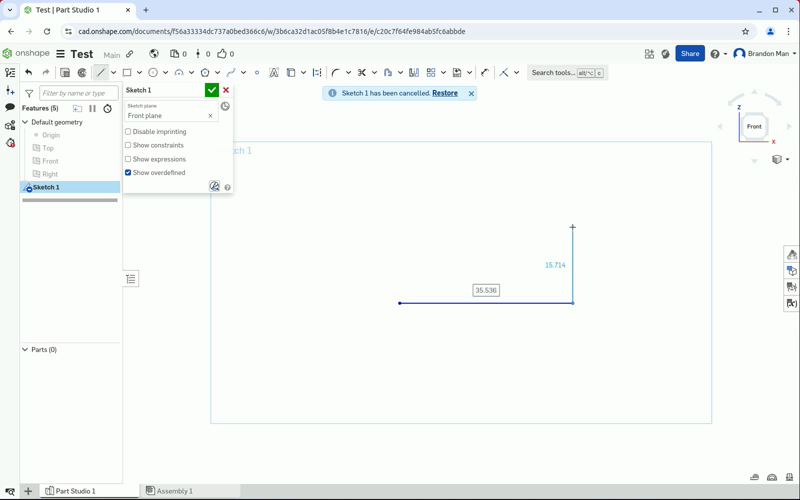
key_down(shift)
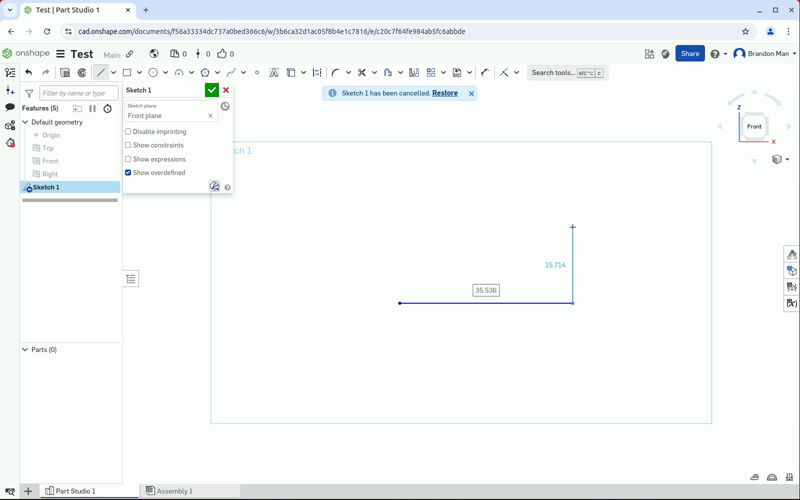
mouse_move(399, 226)
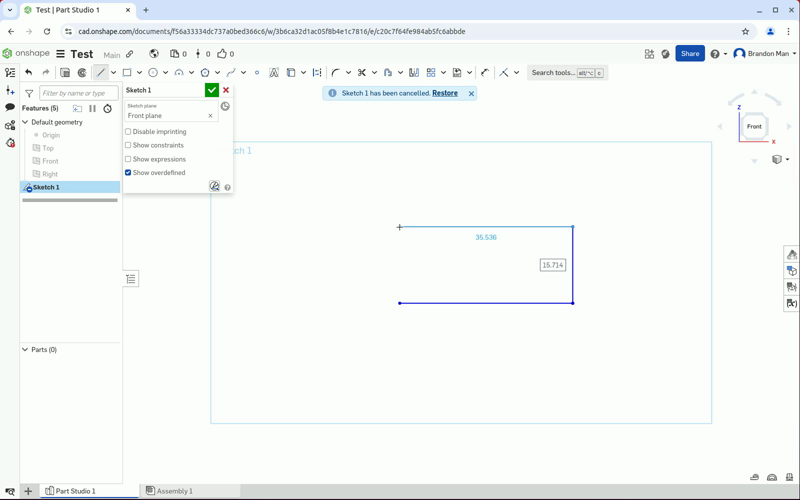
click(399, 226)
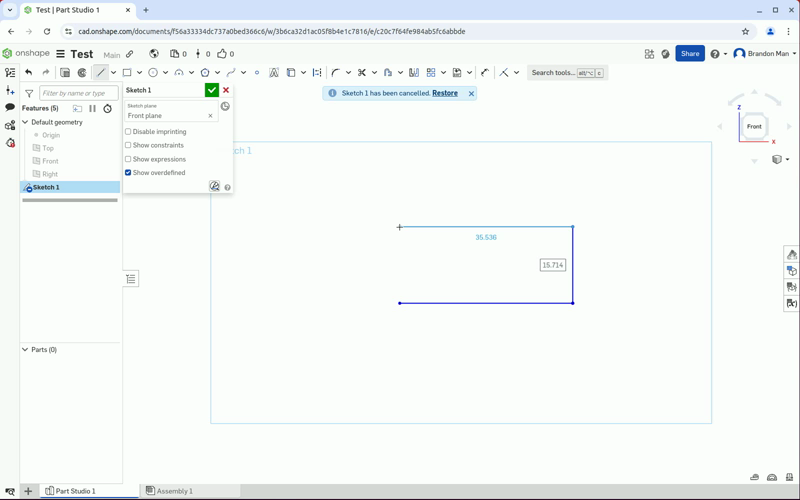
key_up(shift)
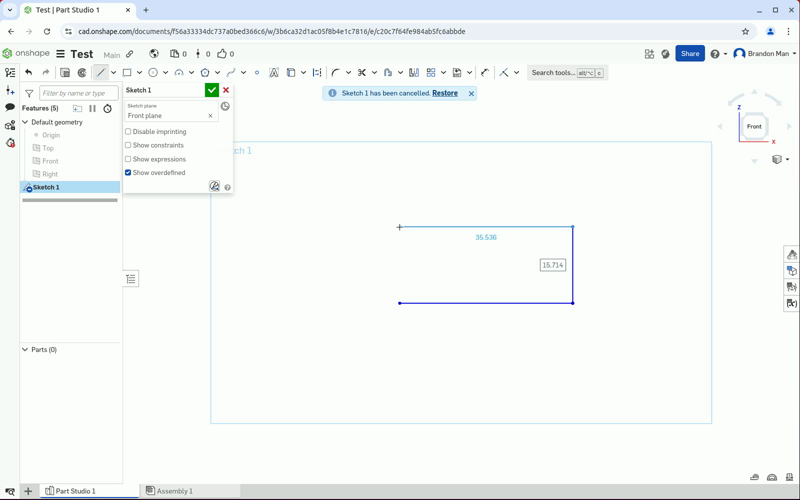
key_down(shift)
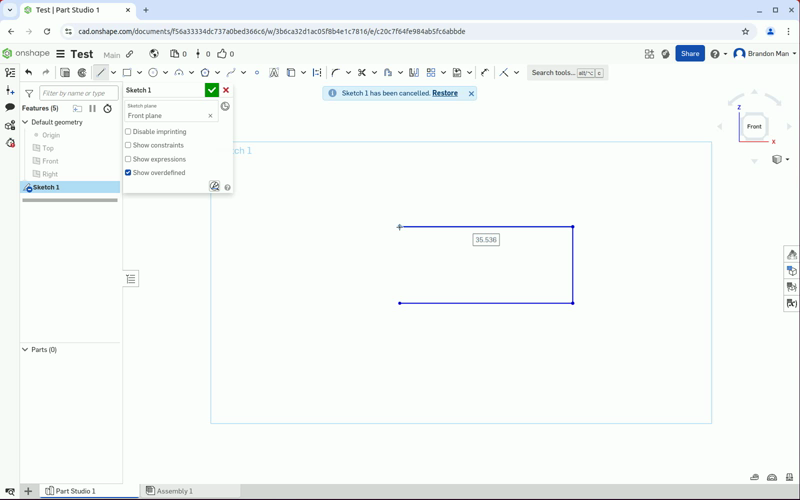
mouse_move(399, 303)
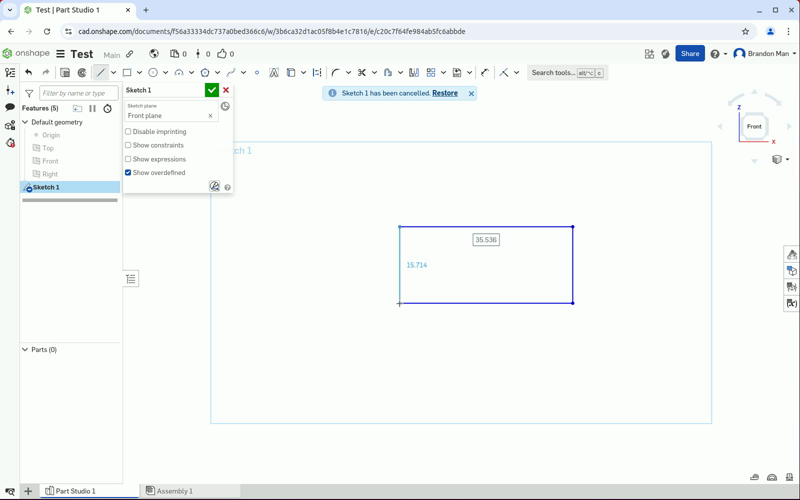
key_up(shift)
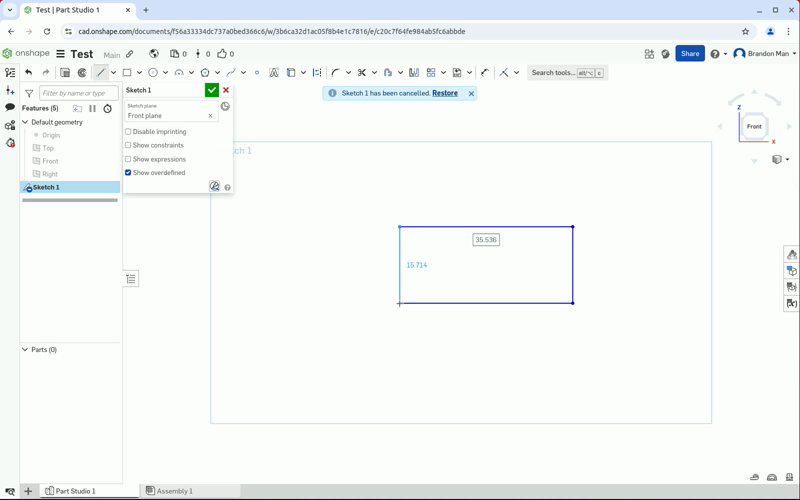
click(399, 303)
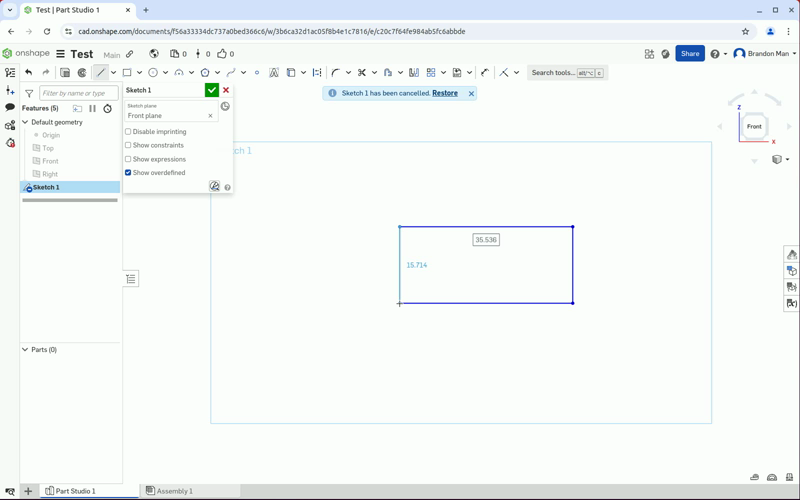
key(esc)
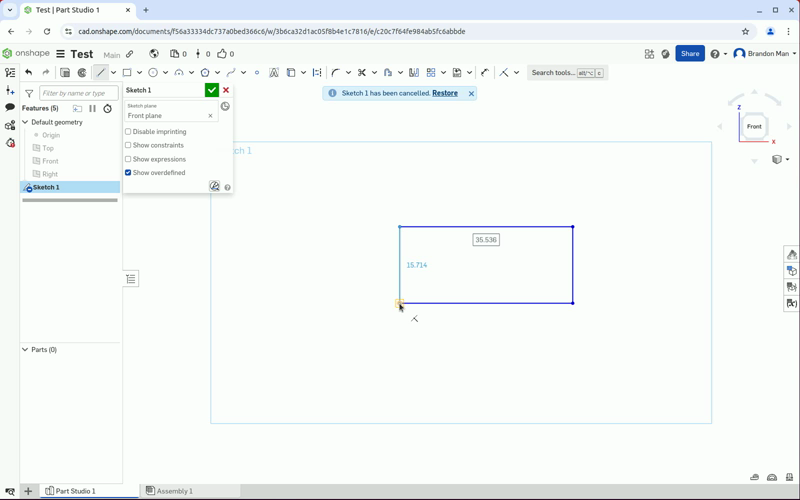
mouse_move(542, 258)
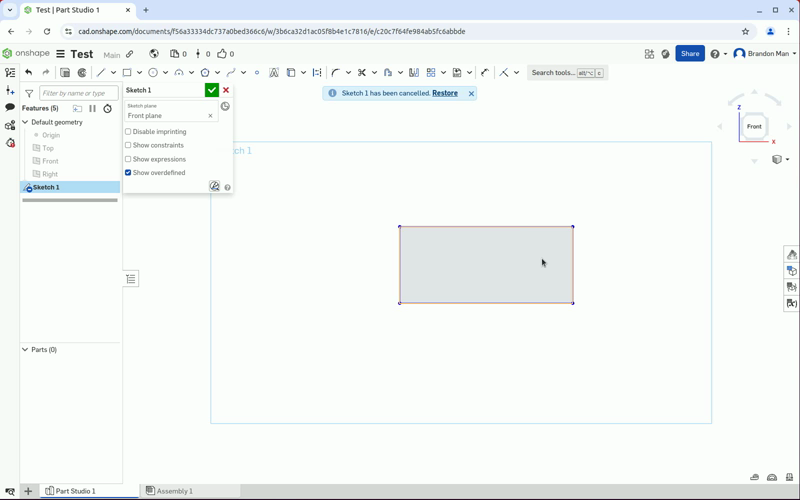
click(542, 258)
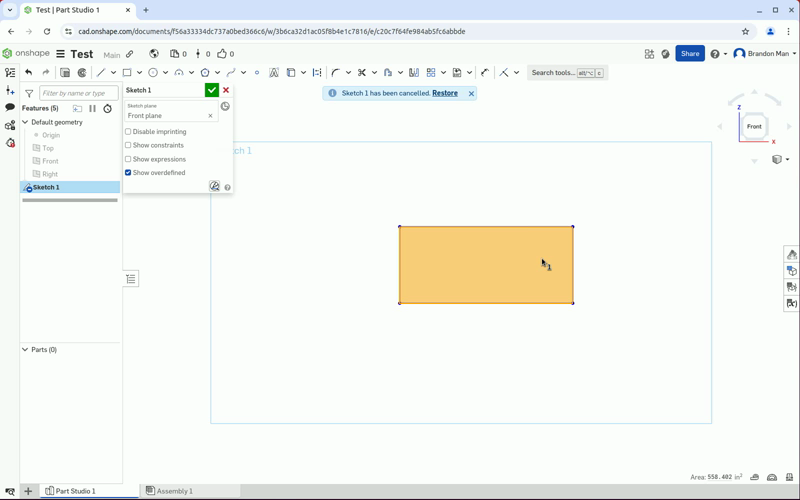
mouse_move(73, 352)
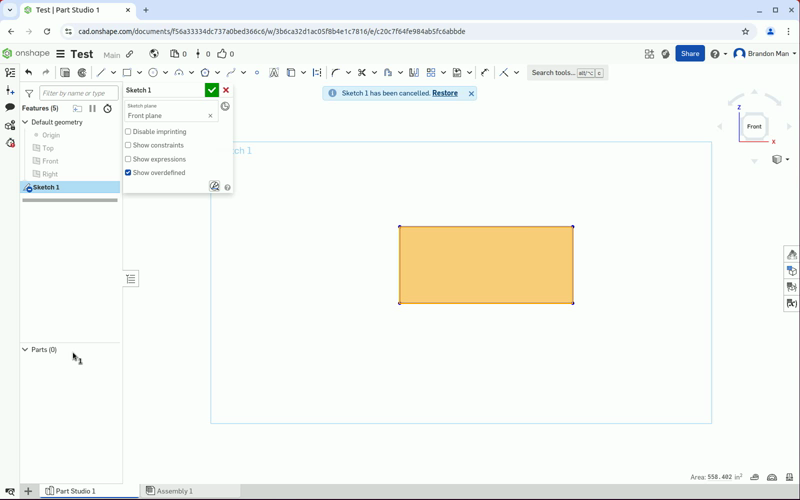
key(shift+y)
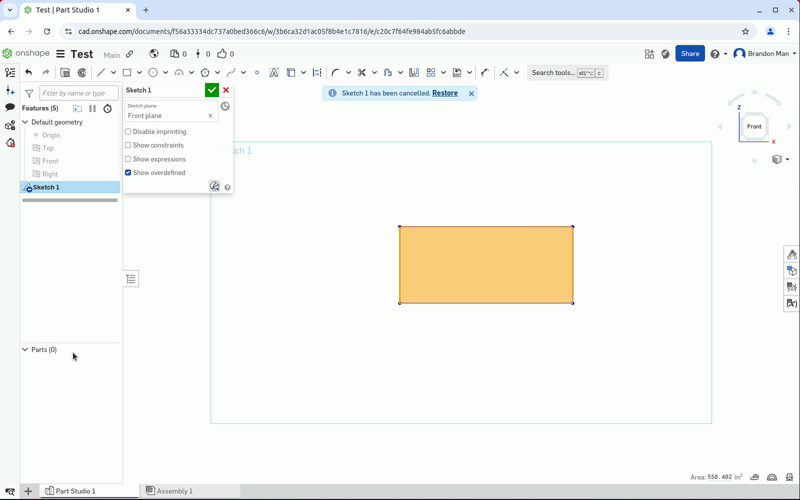
key(shift+e)
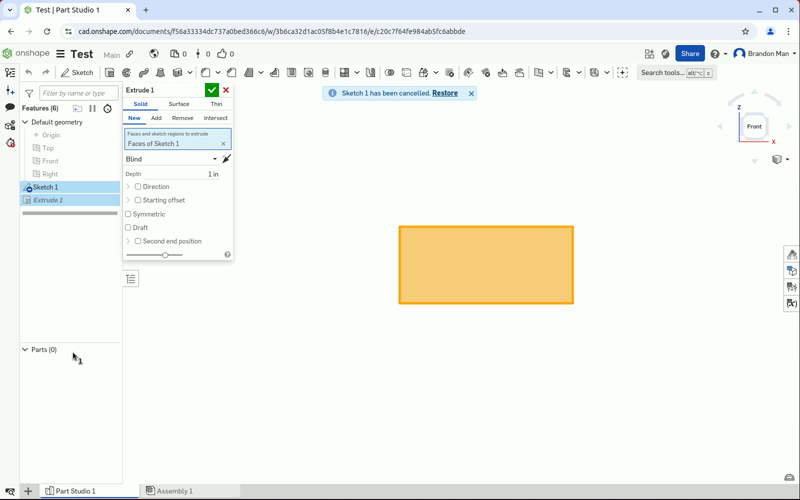
mouse_move(143, 106)
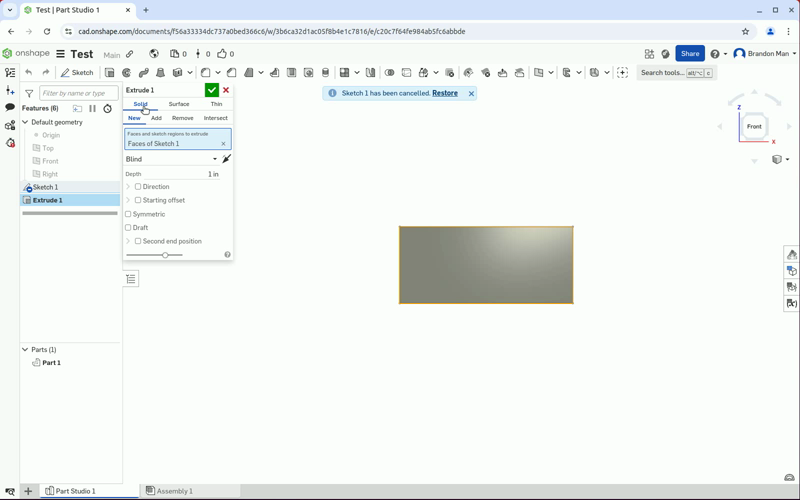
click(143, 106)
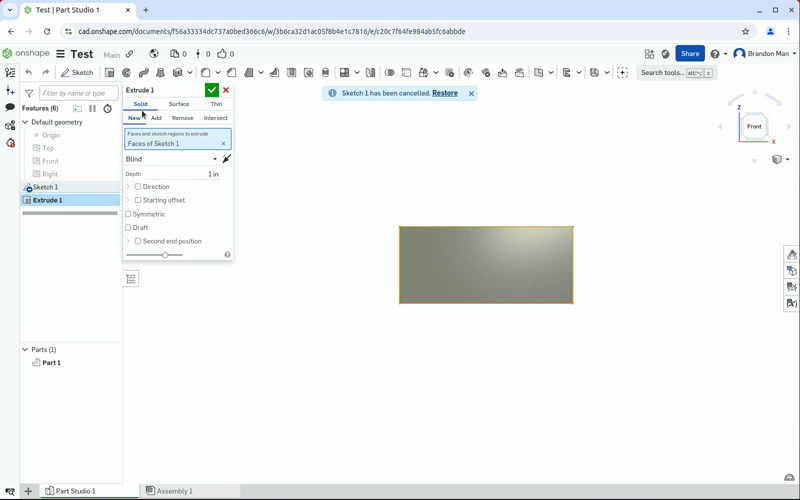
mouse_move(137, 120)
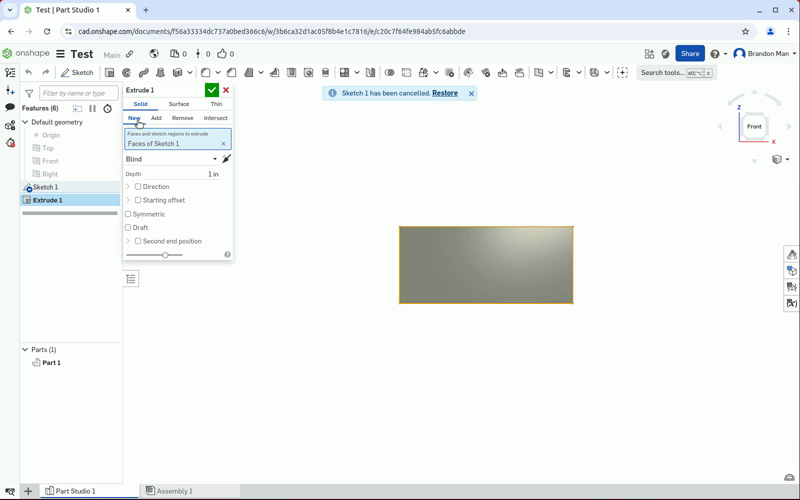
click(137, 120)
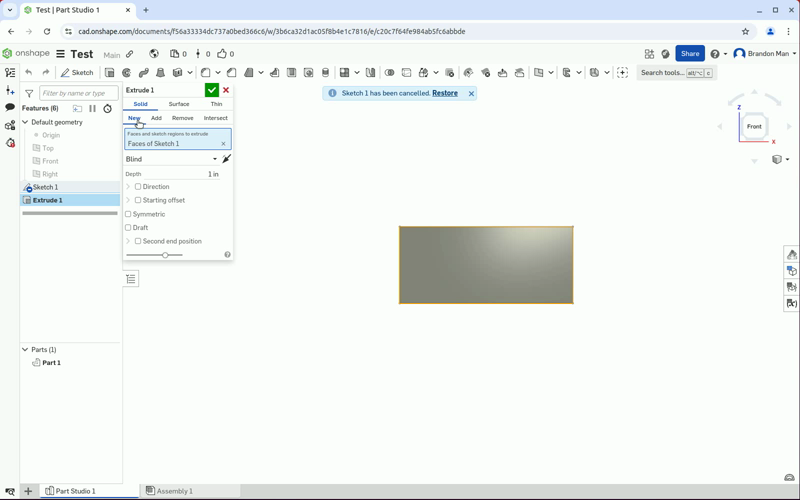
key(tab, 4)
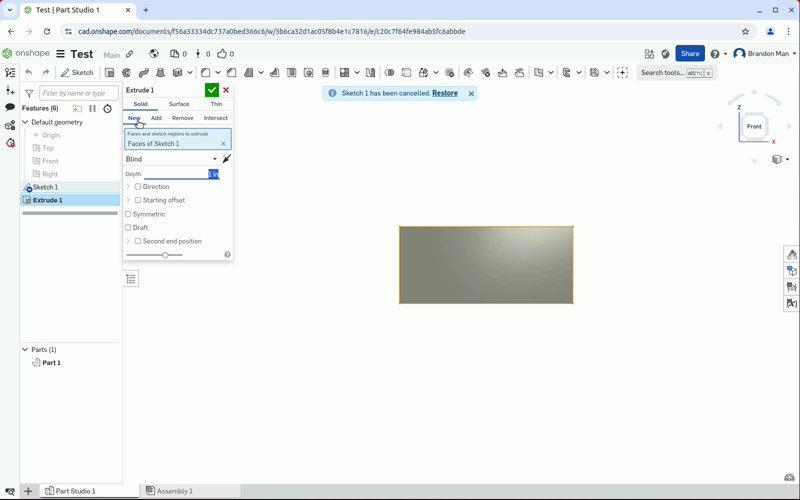
text(2.166)
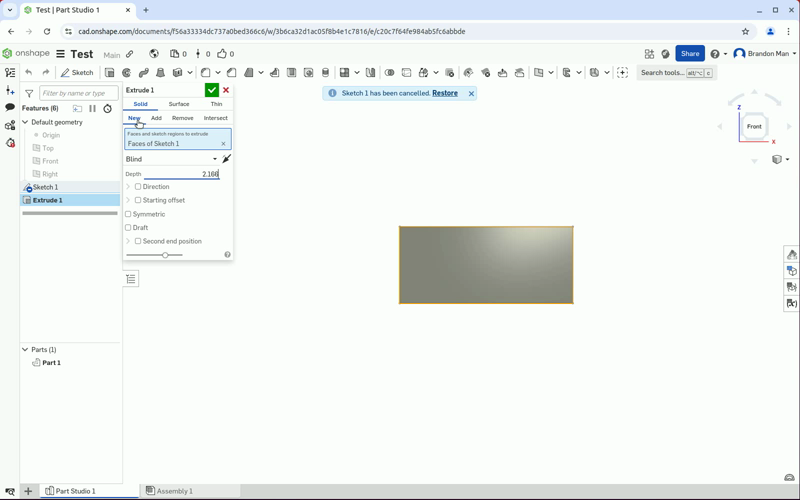
key(enter)
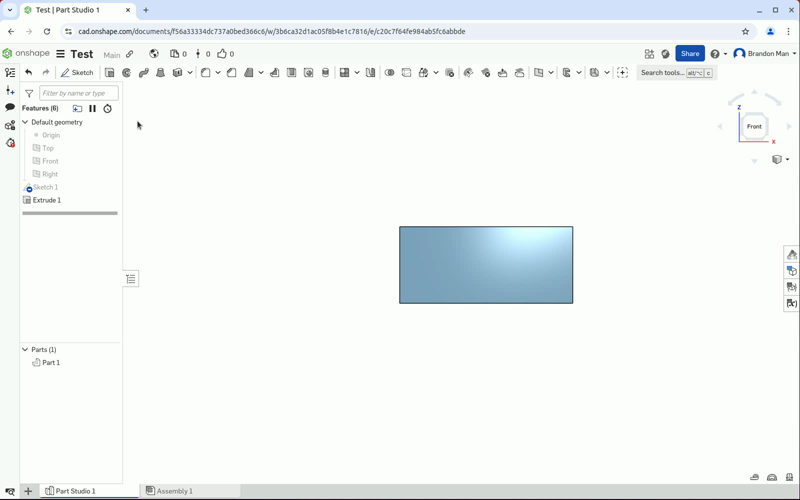
key(shift+h)
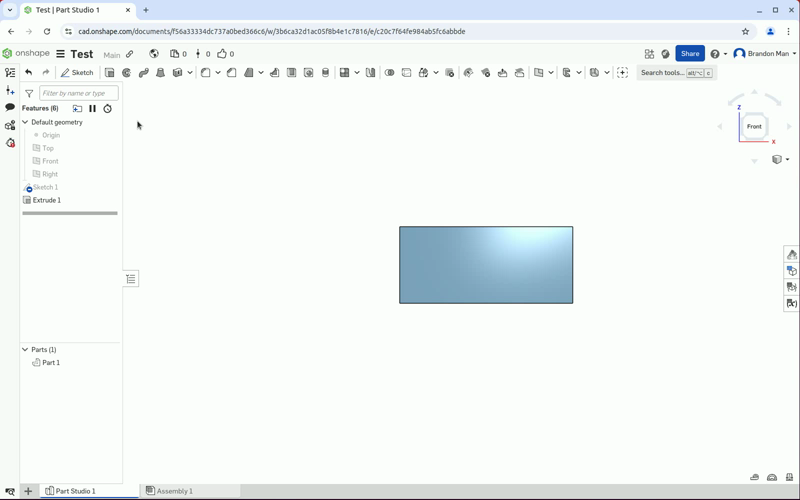
key(shift+h)
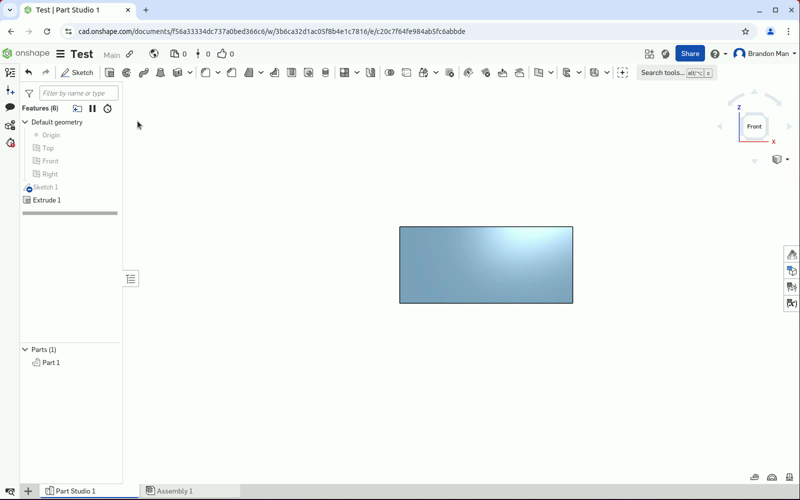
mouse_move(73, 189)
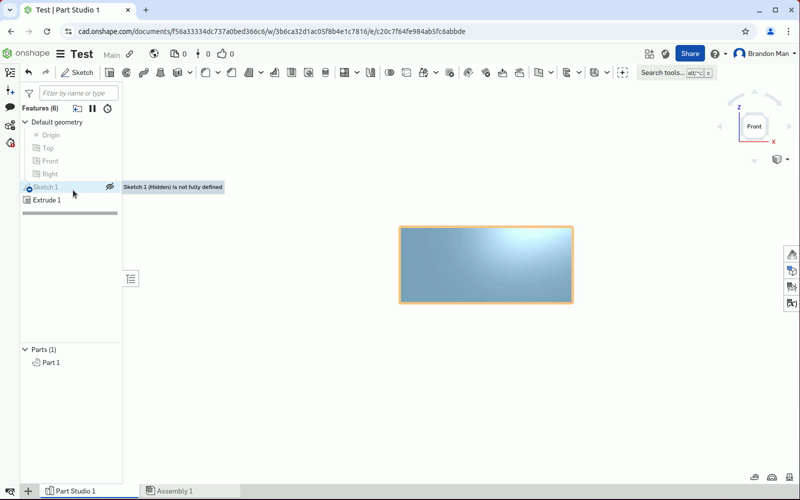
click(73, 189)
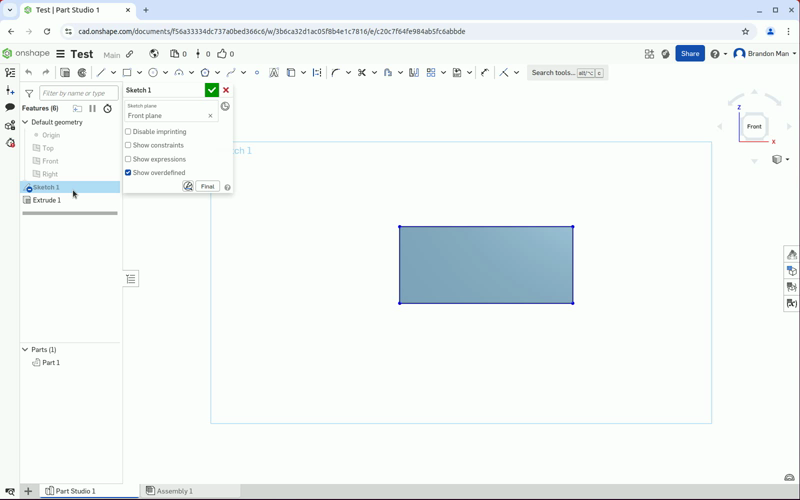
mouse_move(229, 92)
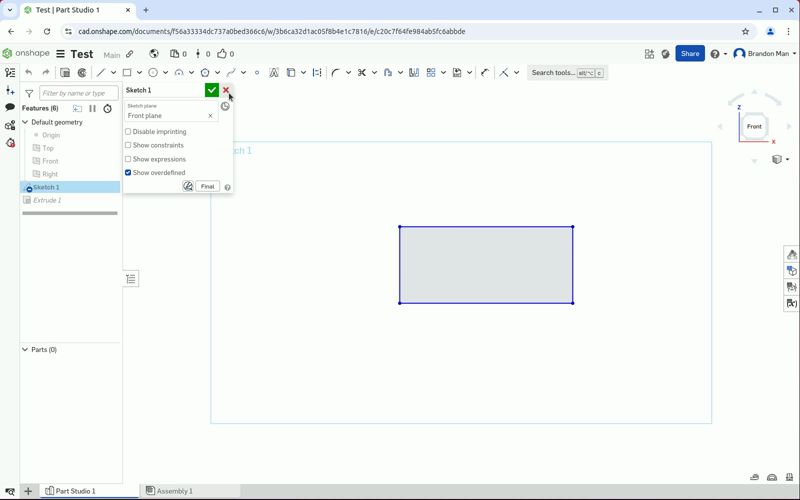
click(229, 92)
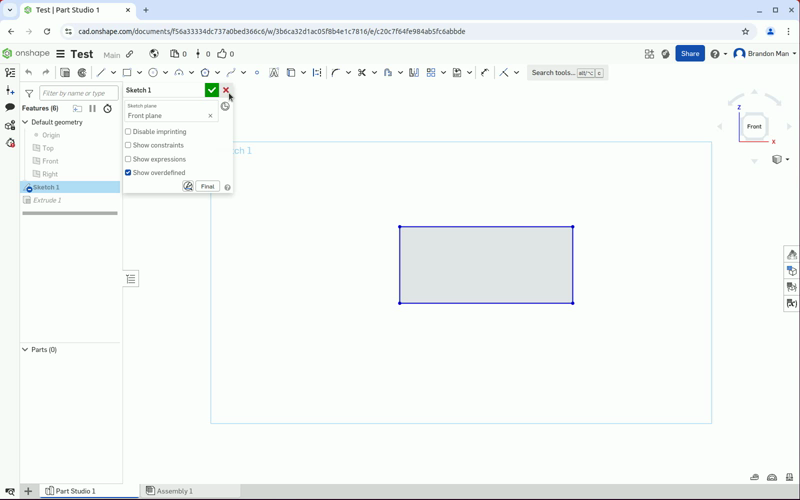
key(shift+s)
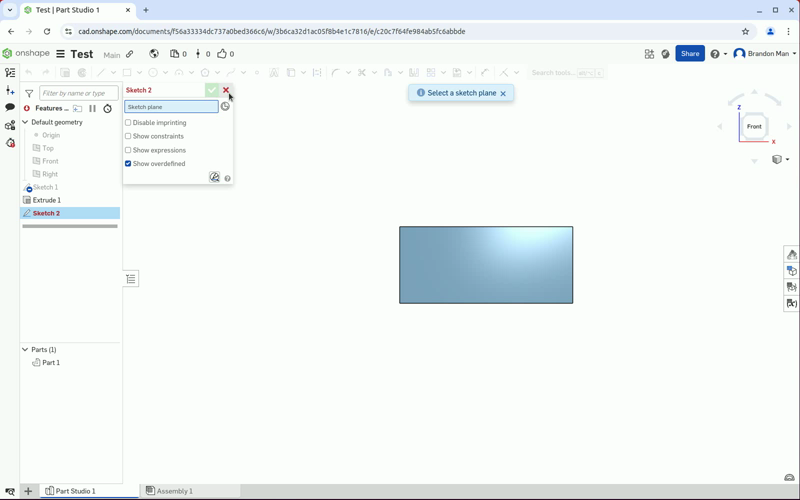
mouse_move(73, 163)
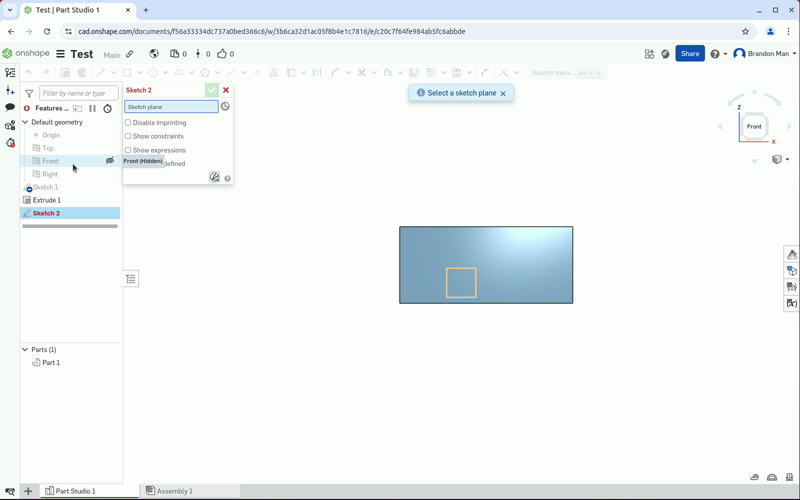
click(73, 163)
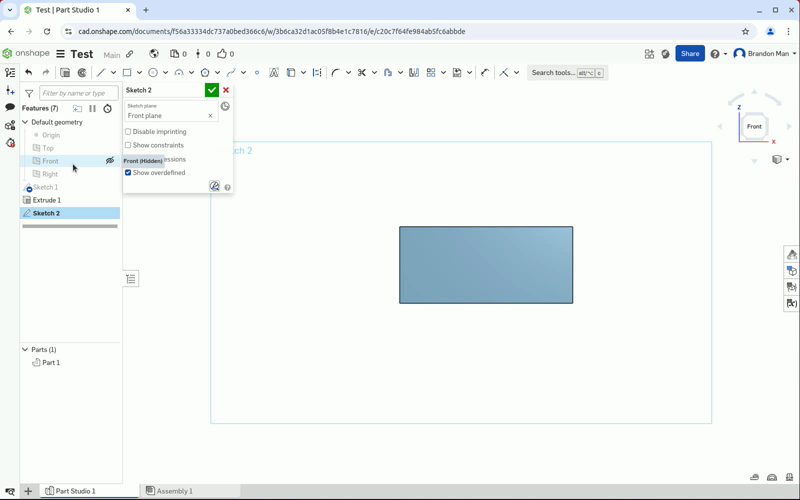
mouse_move(73, 352)
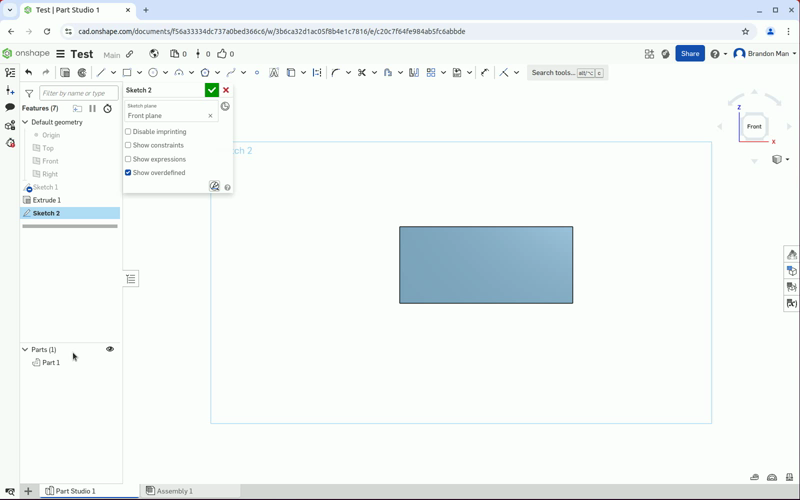
key(y)
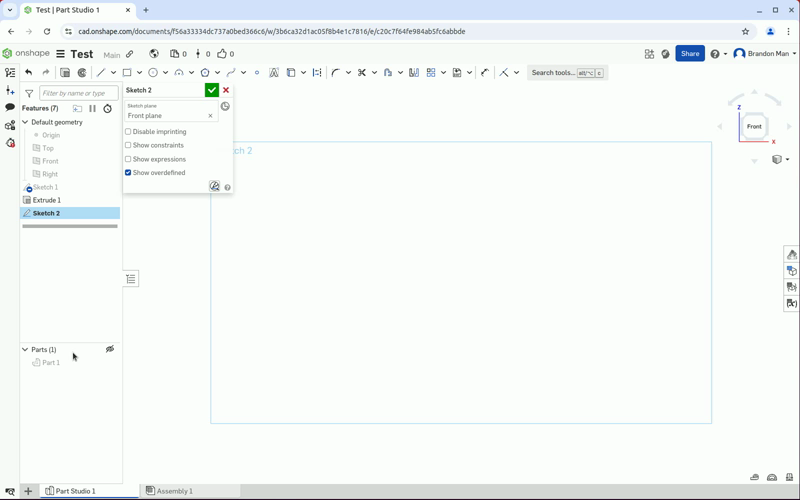
key(l)
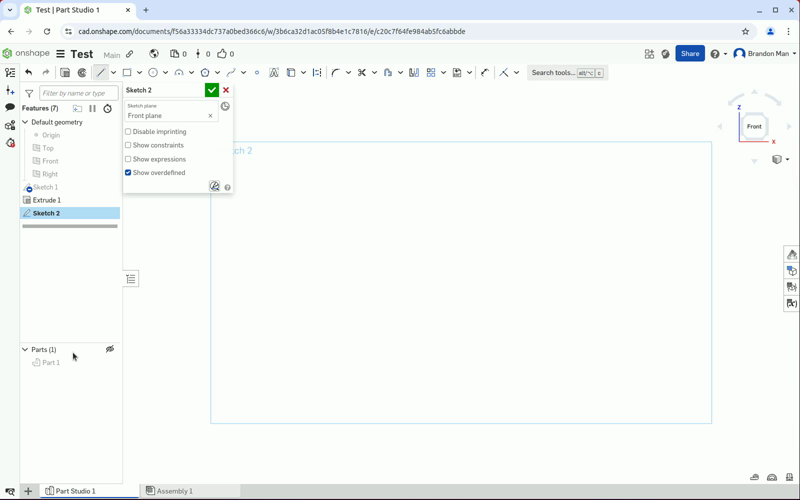
key_down(shift)
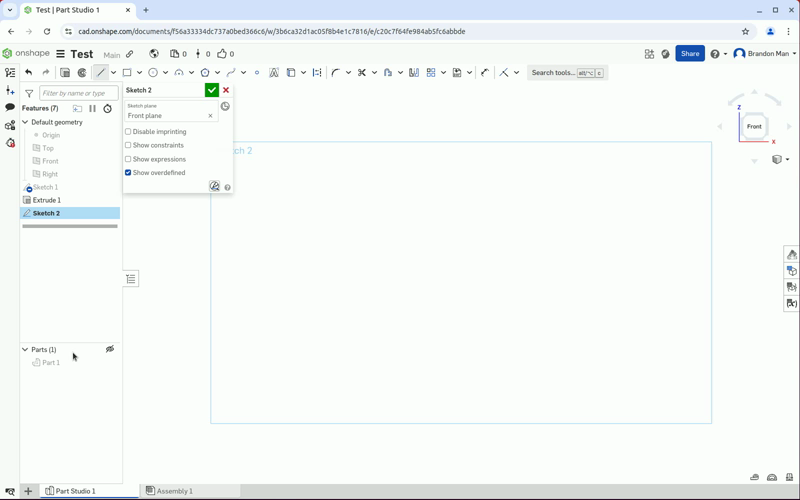
mouse_move(399, 303)
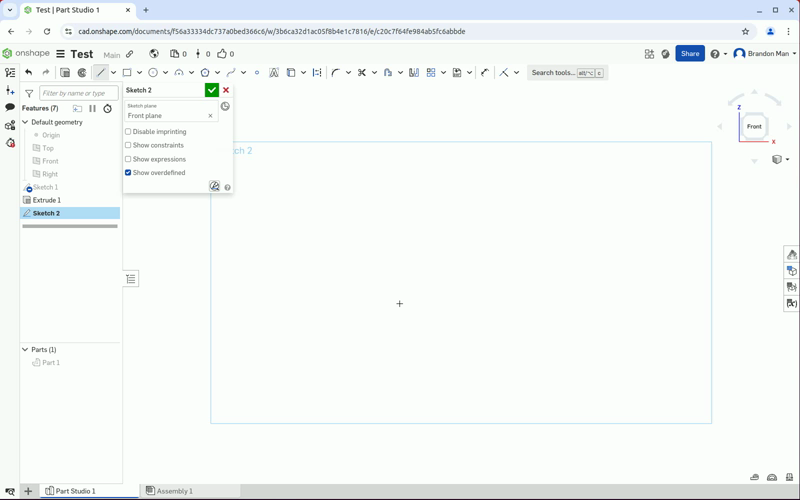
click(399, 303)
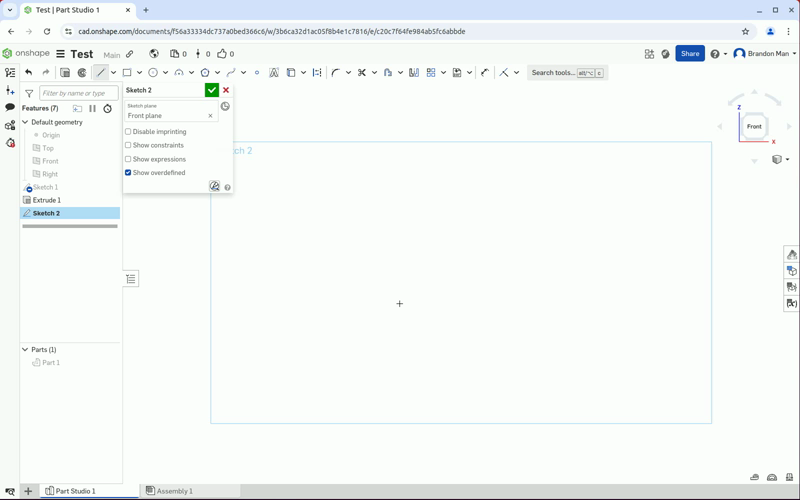
key_up(shift)
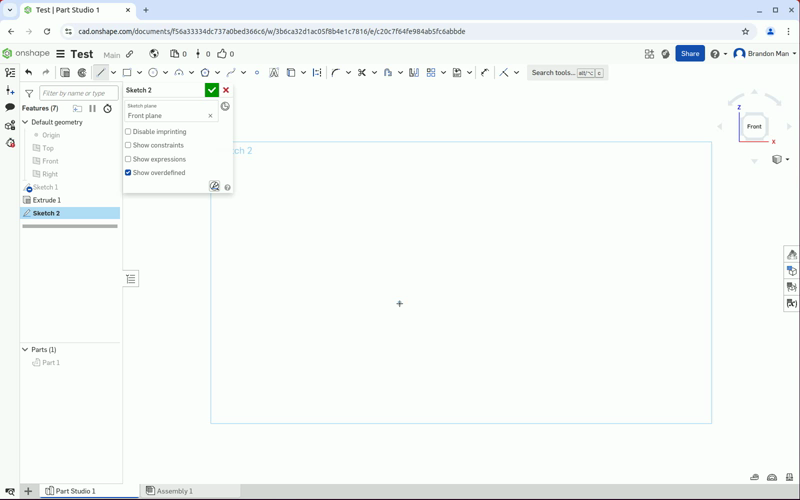
key_down(shift)
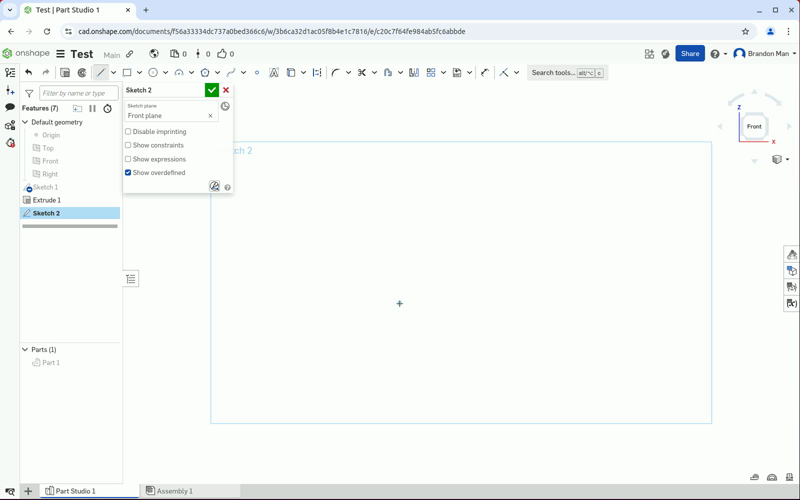
mouse_move(572, 303)
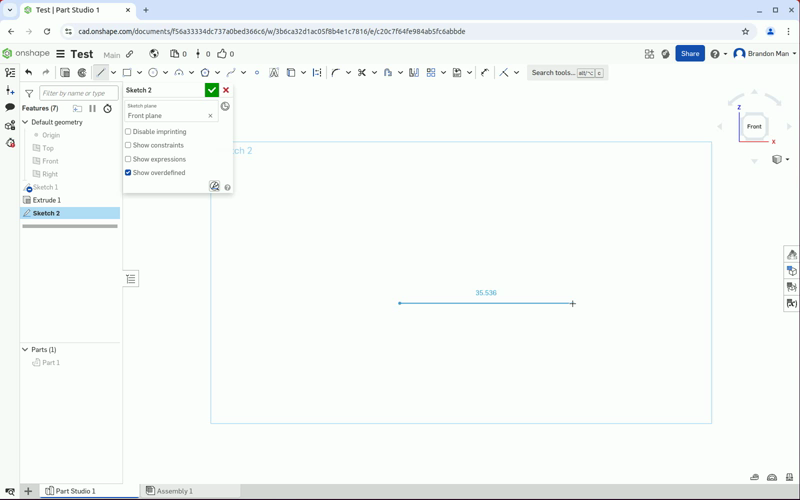
click(572, 303)
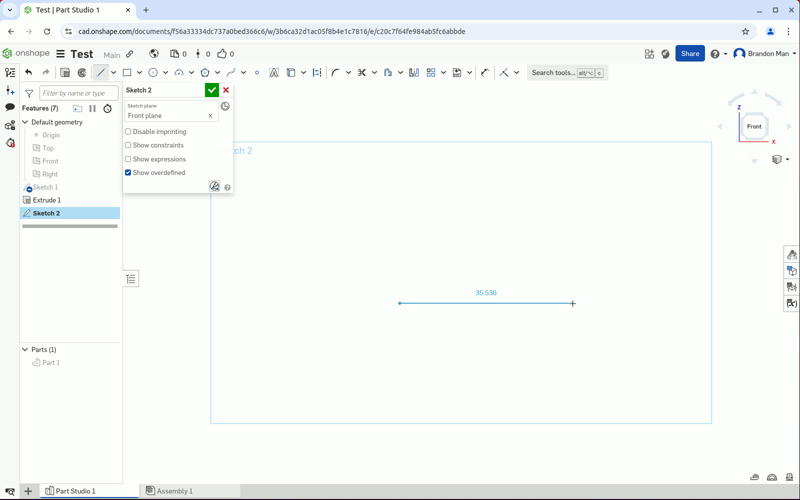
key_up(shift)
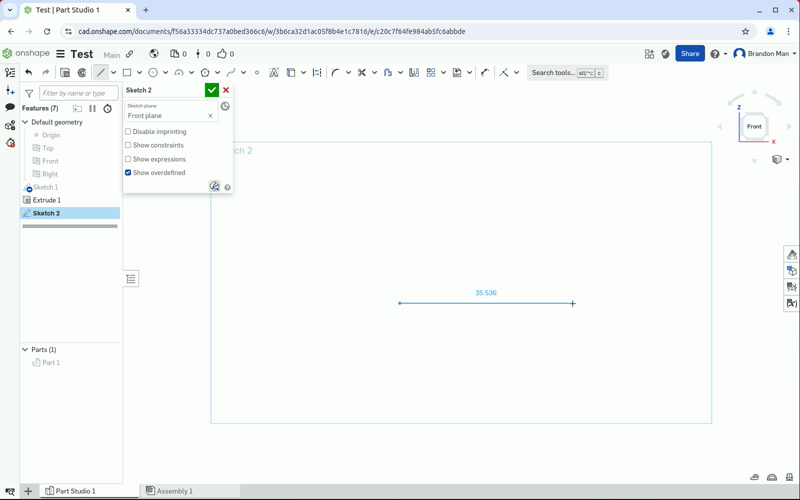
key_down(shift)
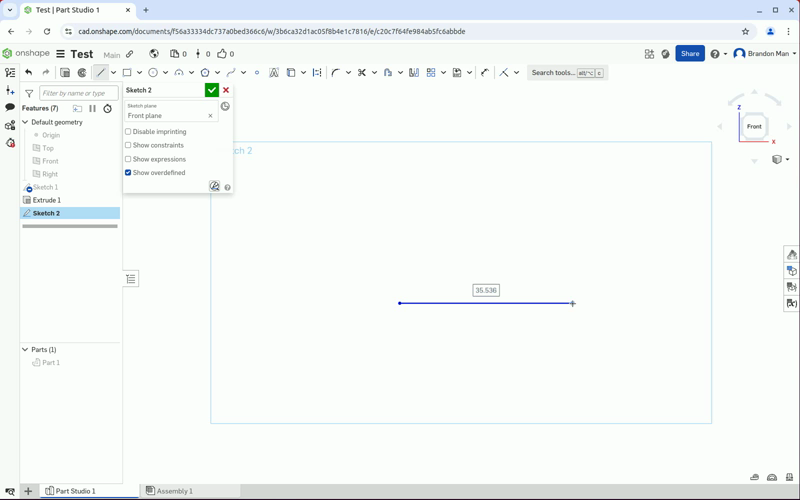
mouse_move(572, 226)
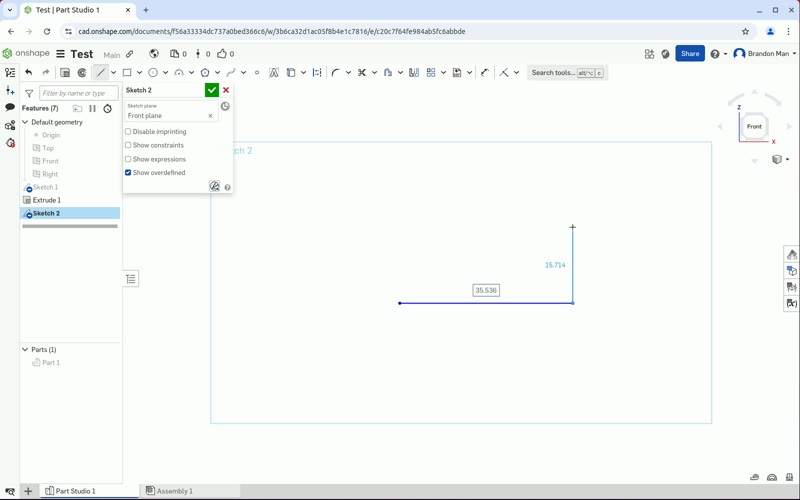
click(572, 226)
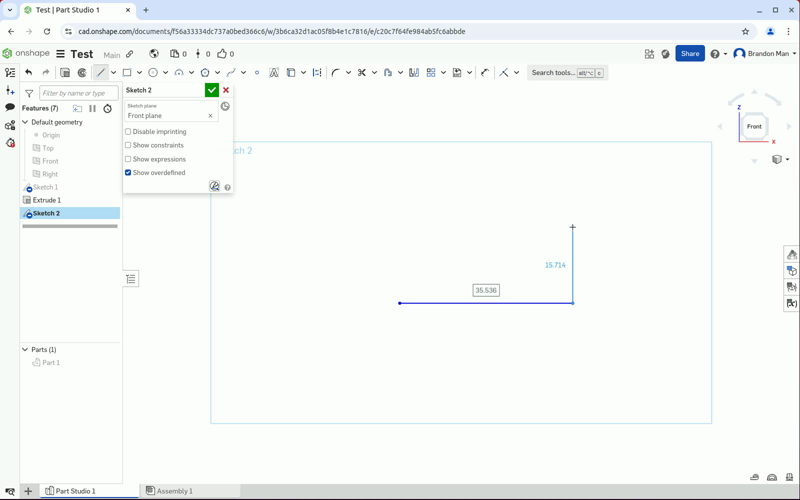
key_up(shift)
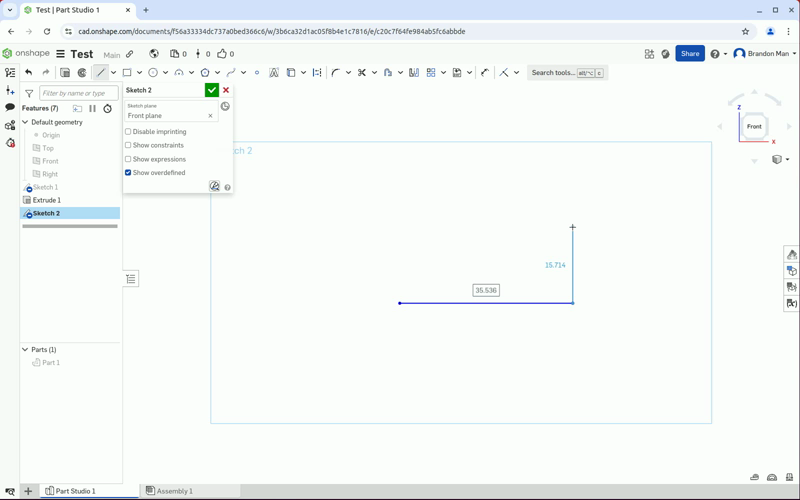
key_down(shift)
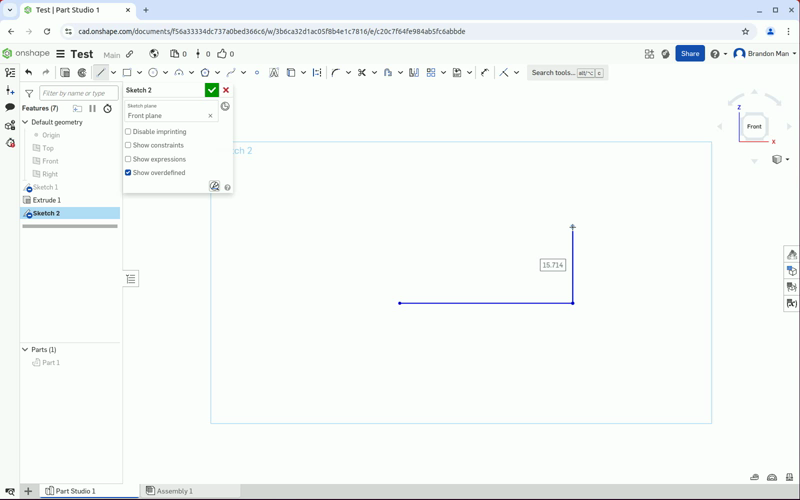
mouse_move(399, 226)
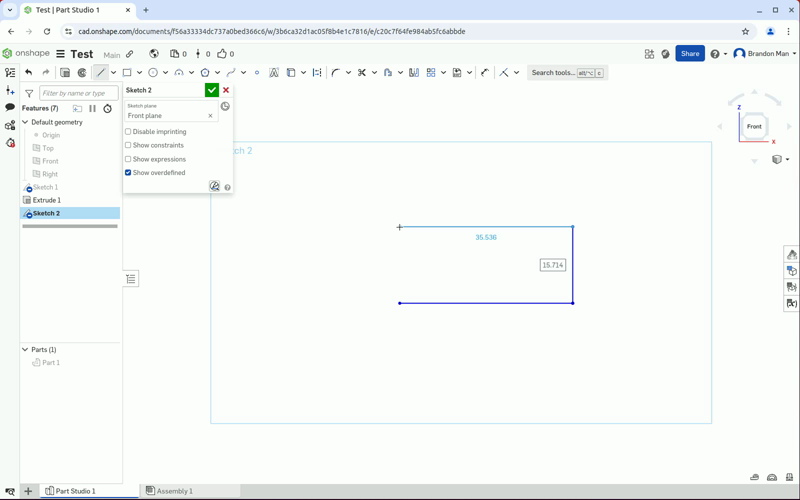
click(399, 226)
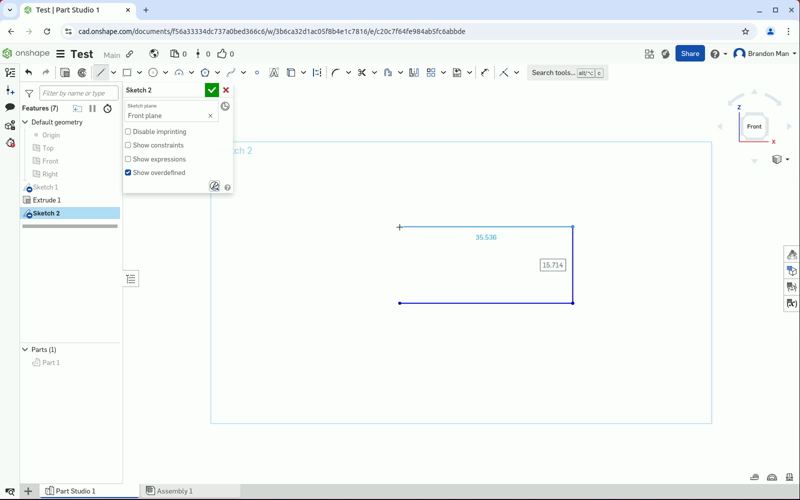
key_up(shift)
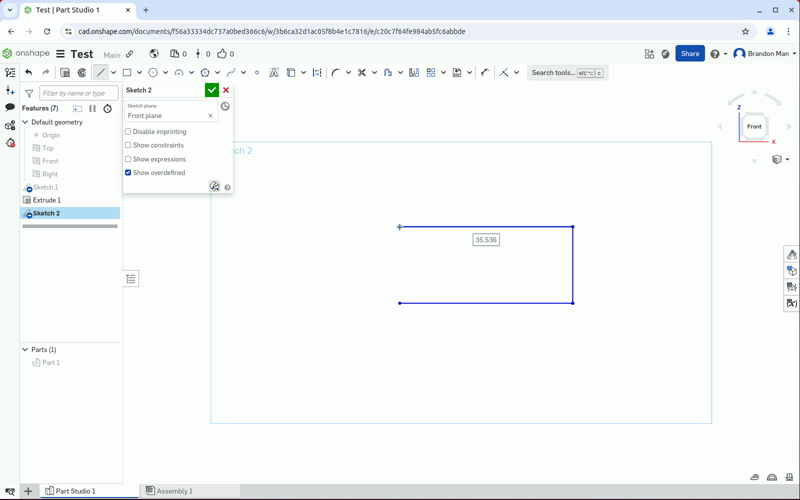
key_down(shift)
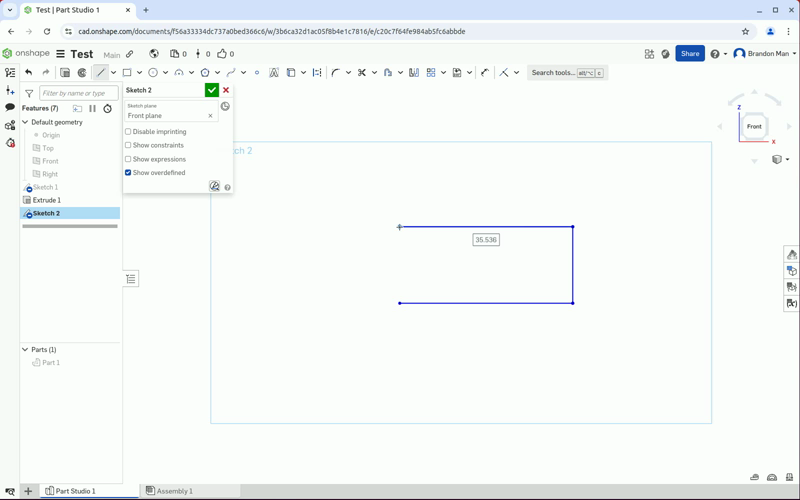
mouse_move(399, 303)
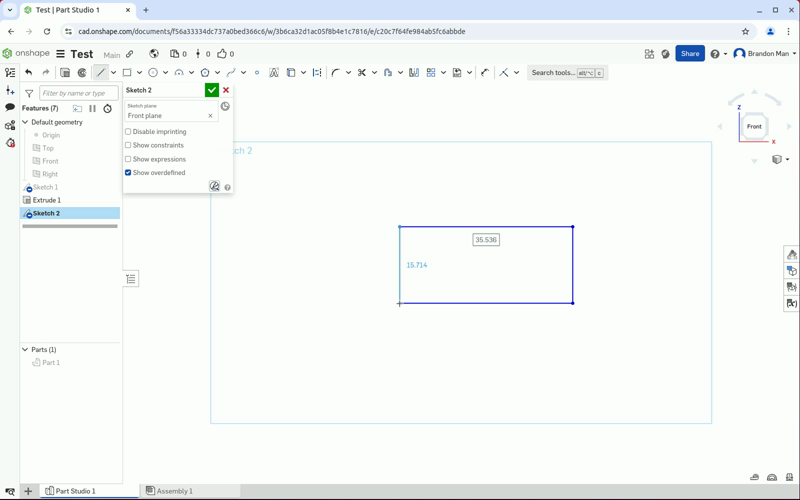
key_up(shift)
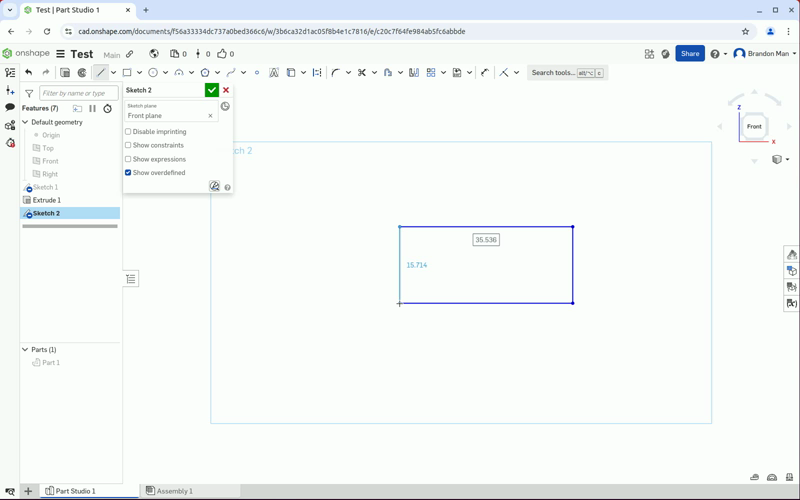
click(399, 303)
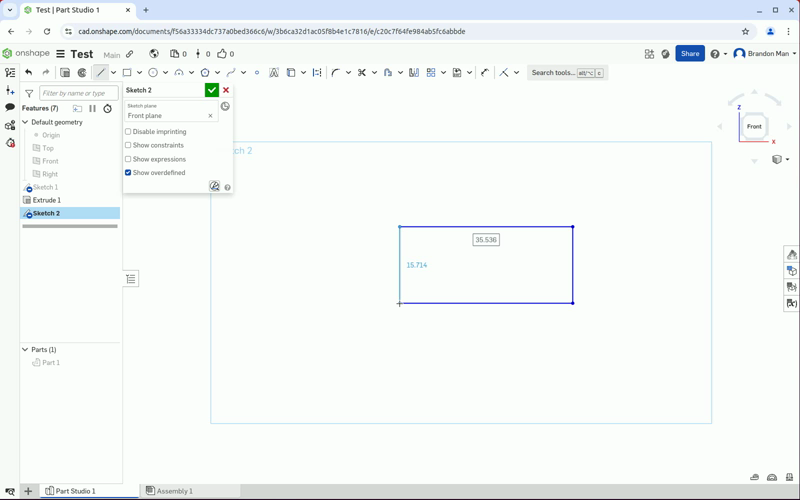
key(esc)
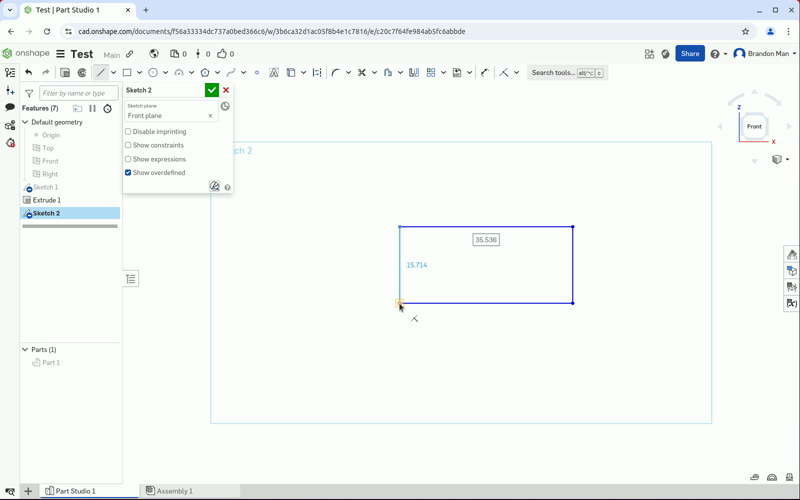
mouse_move(464, 287)
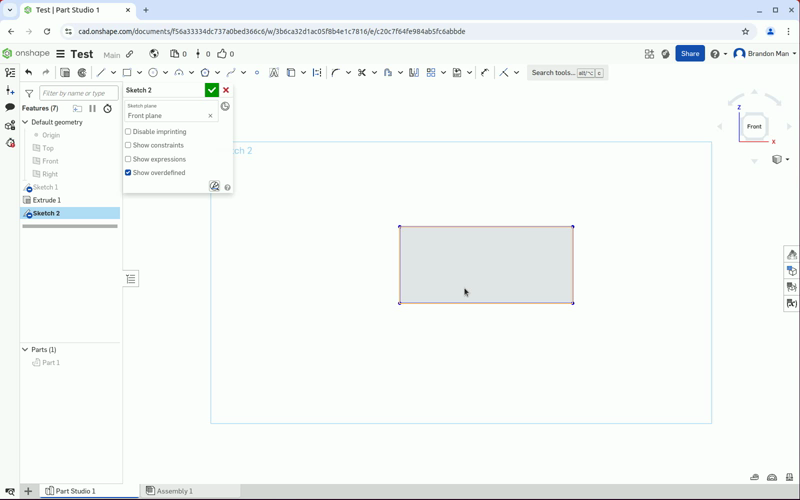
click(464, 287)
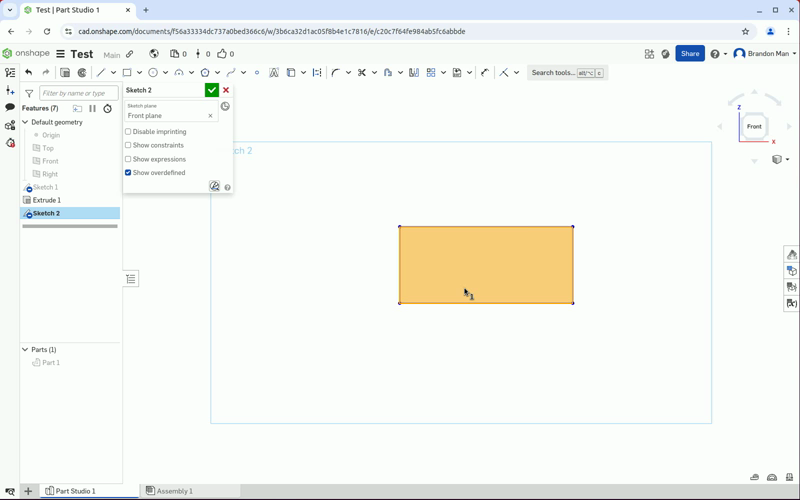
mouse_move(73, 352)
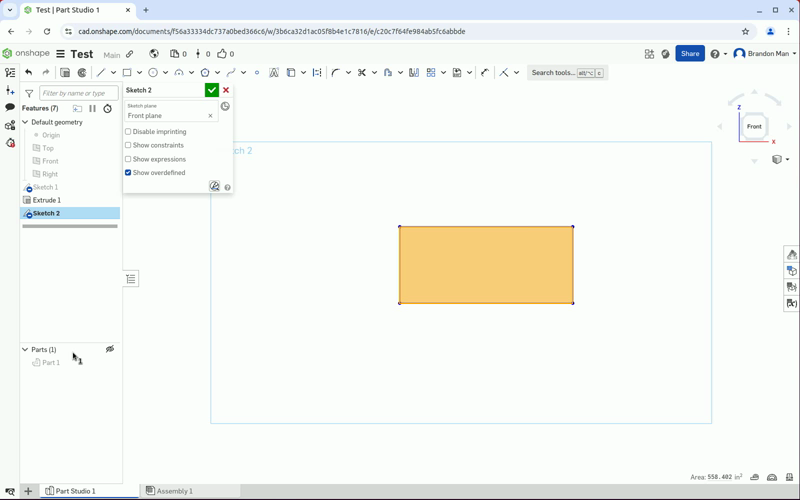
key(shift+y)
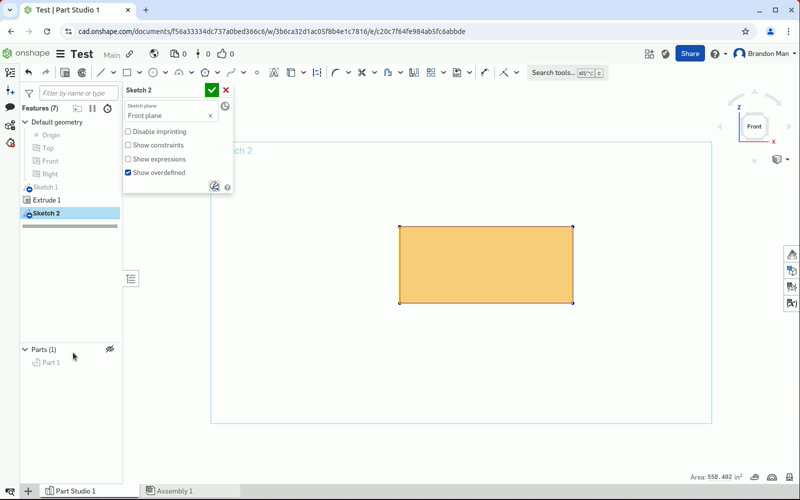
key(shift+e)
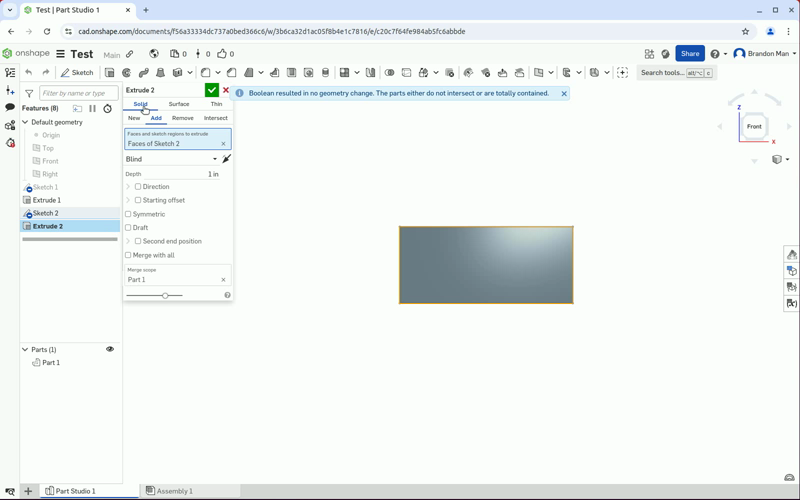
mouse_move(143, 106)
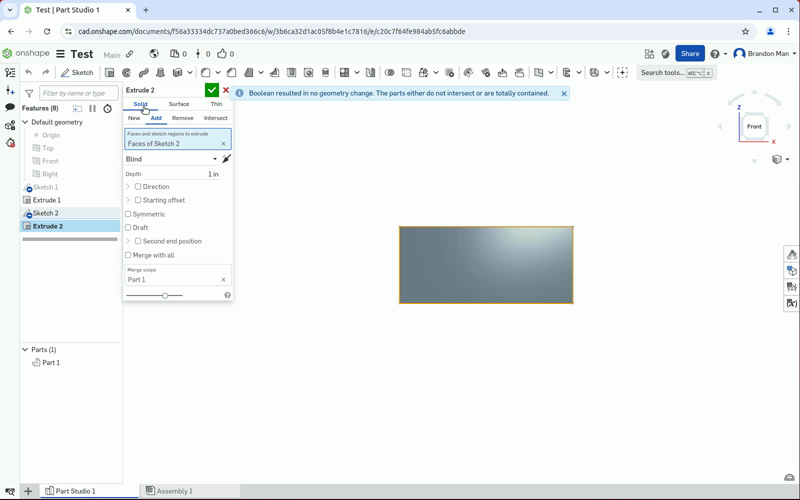
click(143, 106)
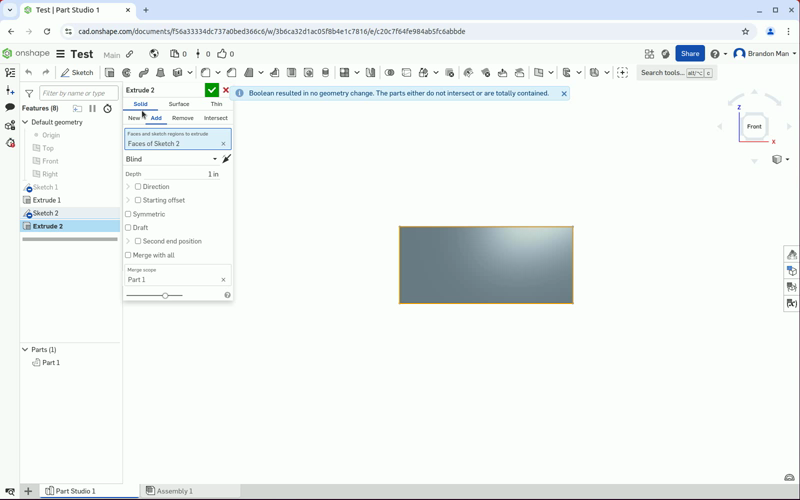
mouse_move(137, 120)
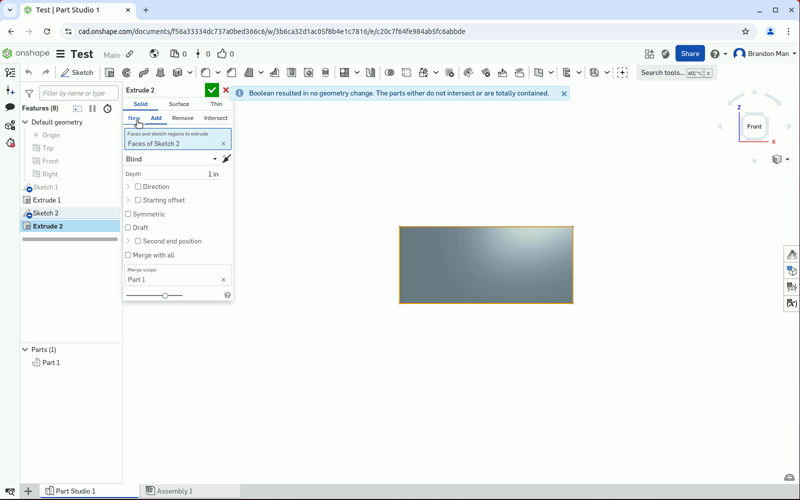
click(137, 120)
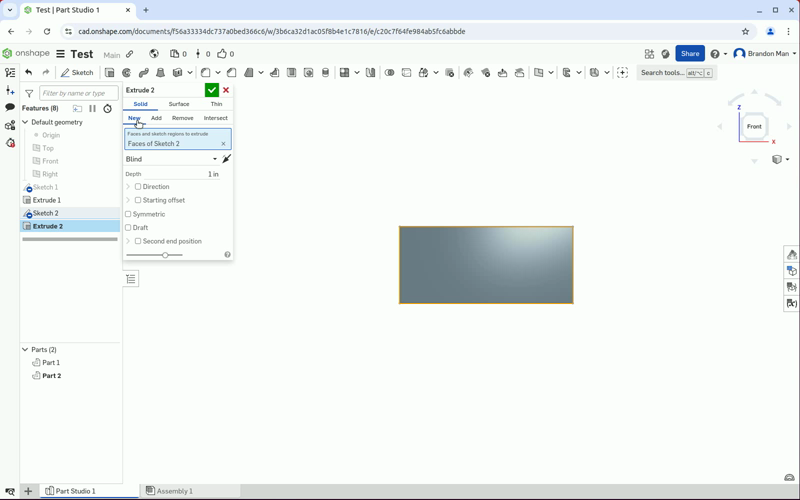
key(tab, 4)
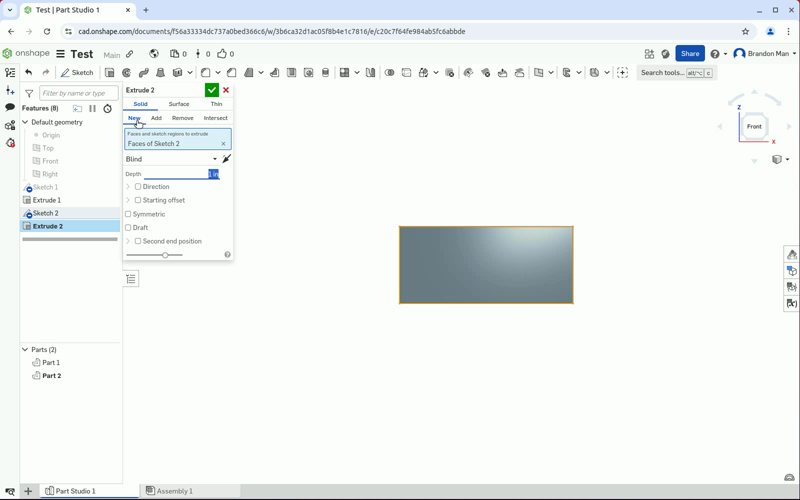
text(2.166)
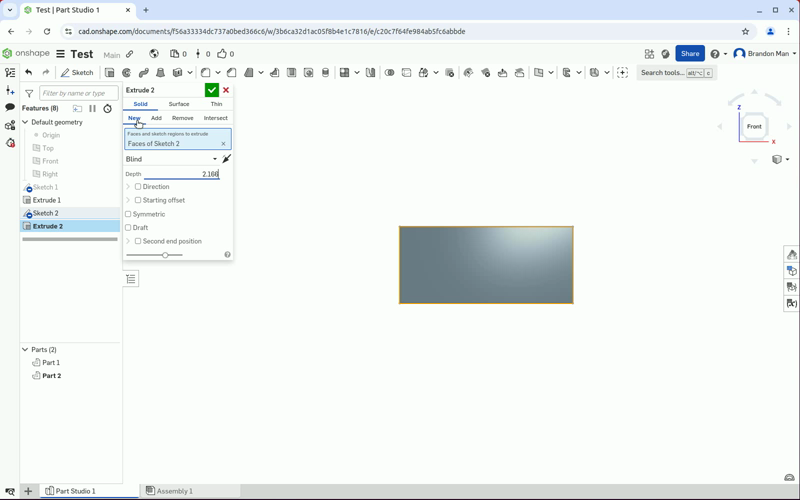
key(enter)
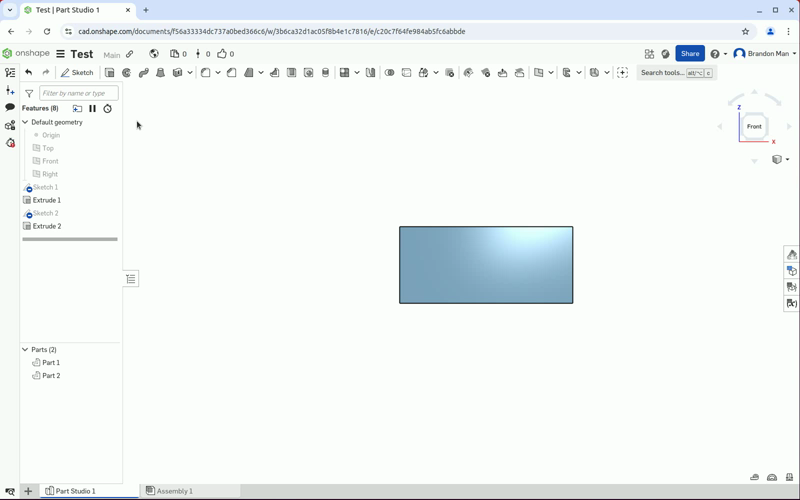
key(shift+h)
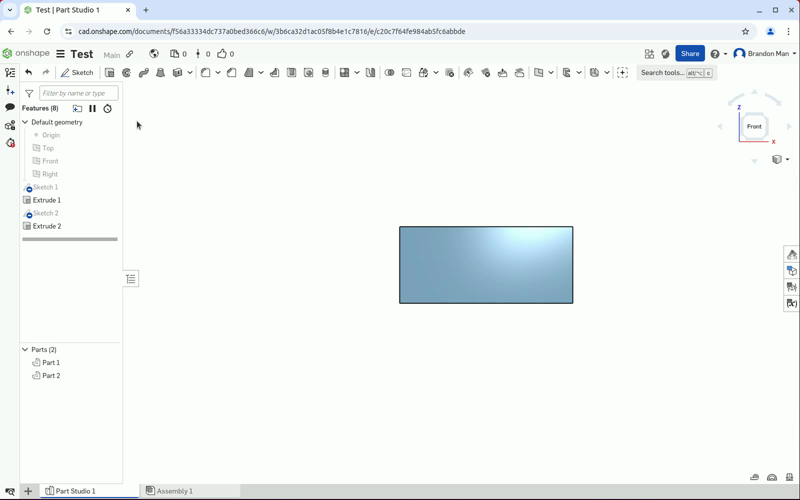
key(shift+h)
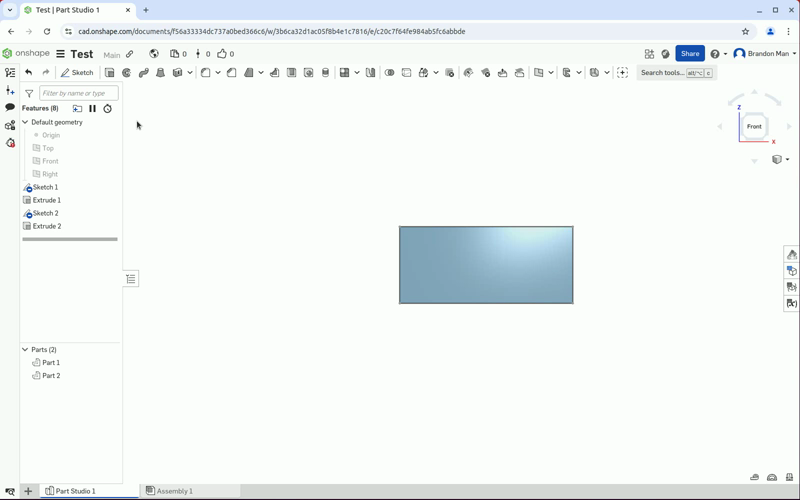
key(shift+7)
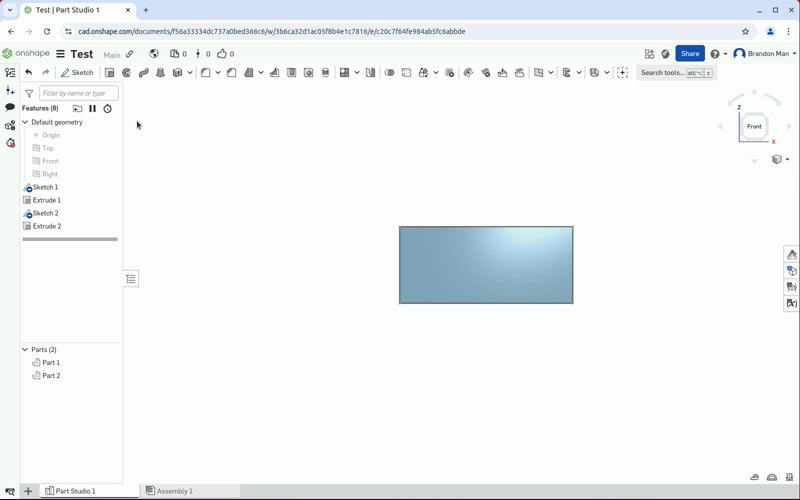
key(left, 2)
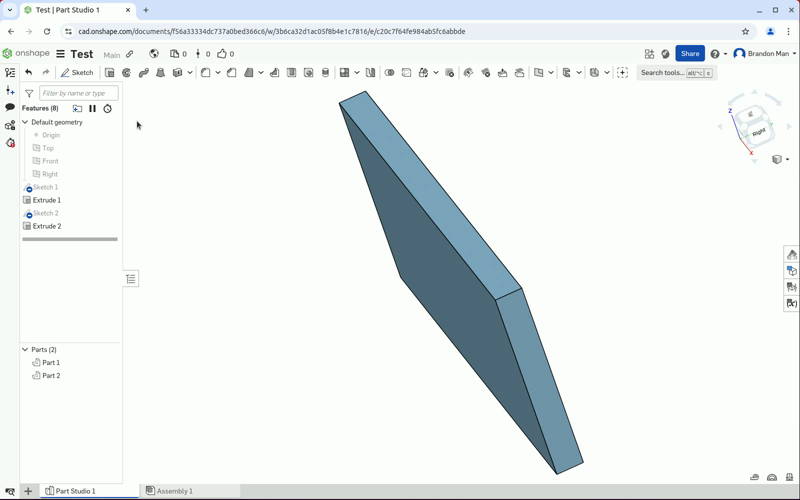
key(down, 2)
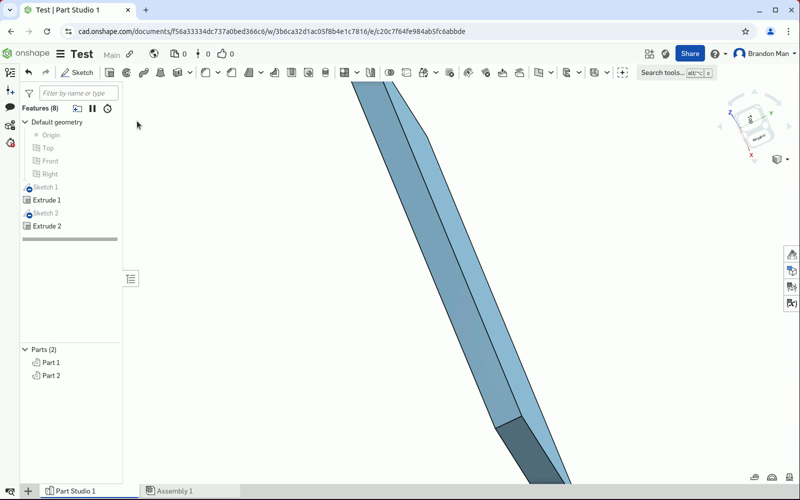
key(up, 2)
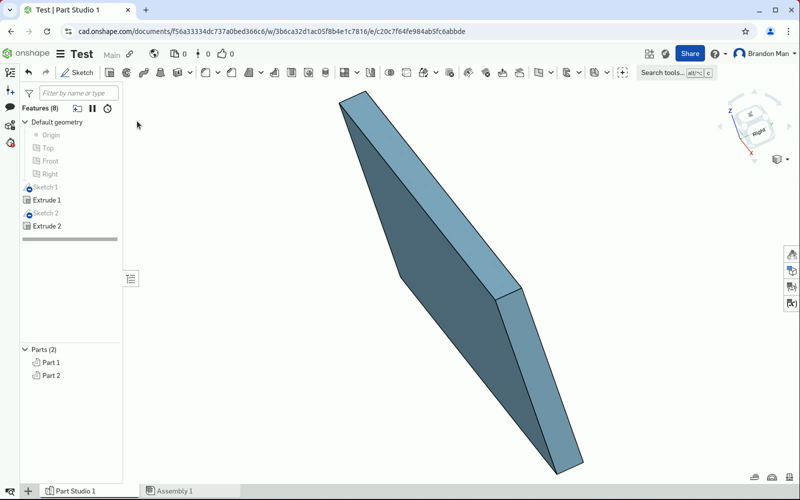
key(right, 2)
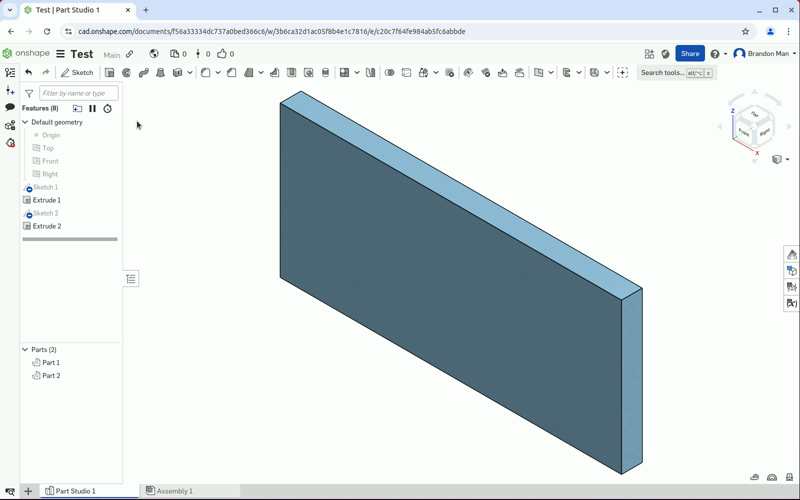
mouse_move(73, 189)
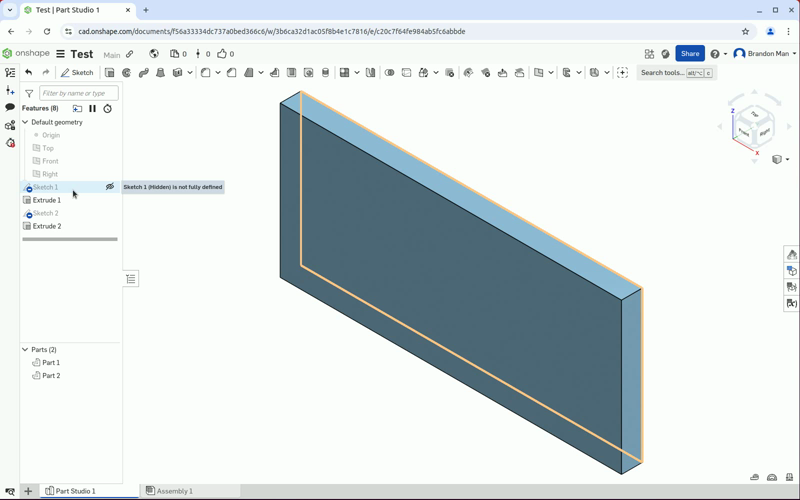
click(73, 189)